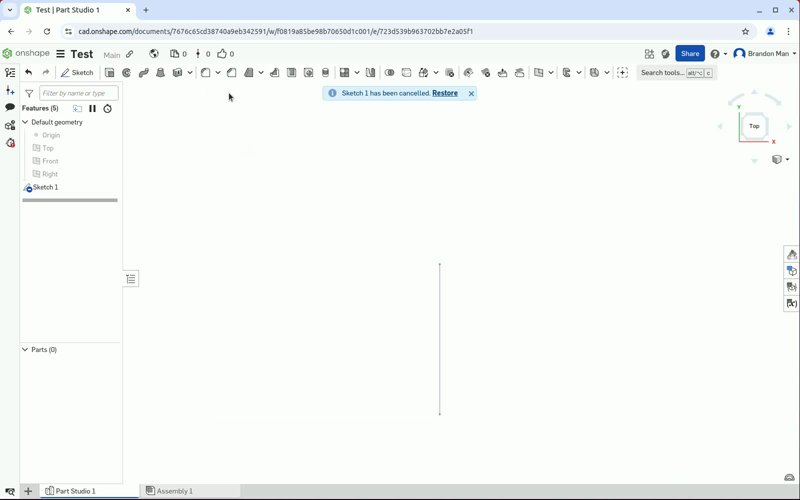
key(shift+h)
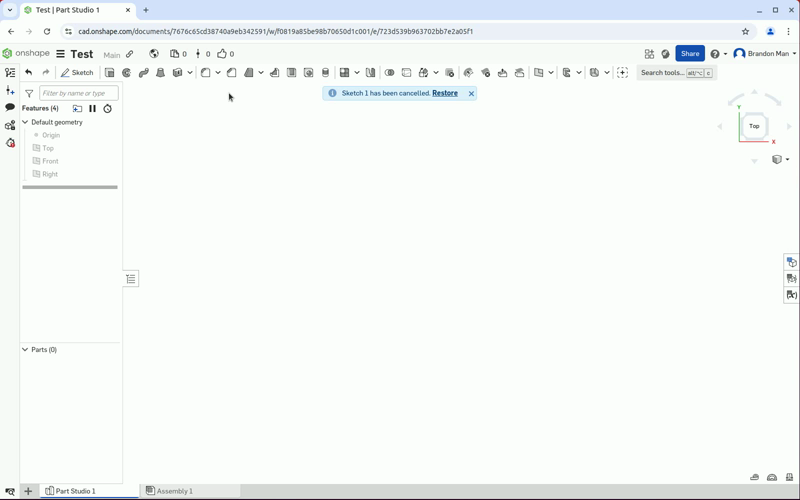
mouse_move(73, 352)
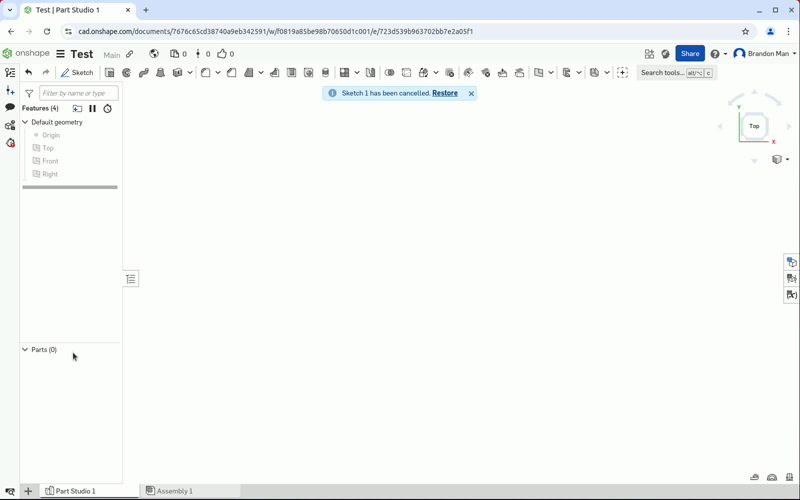
key(y)
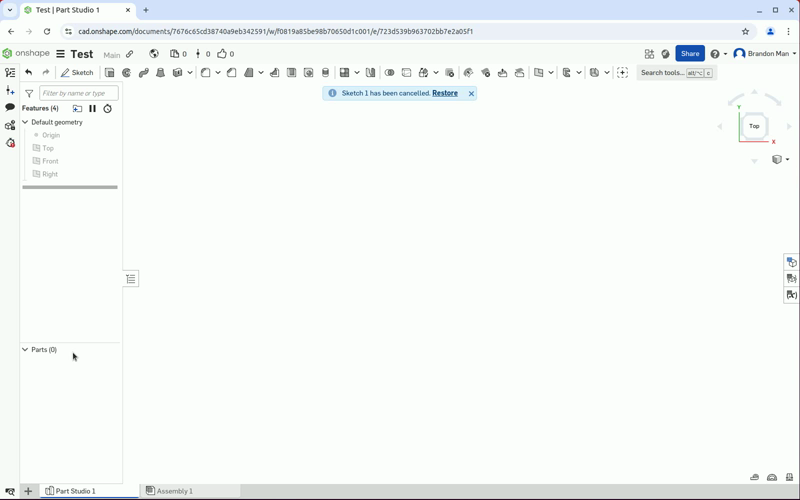
key(shift+p)
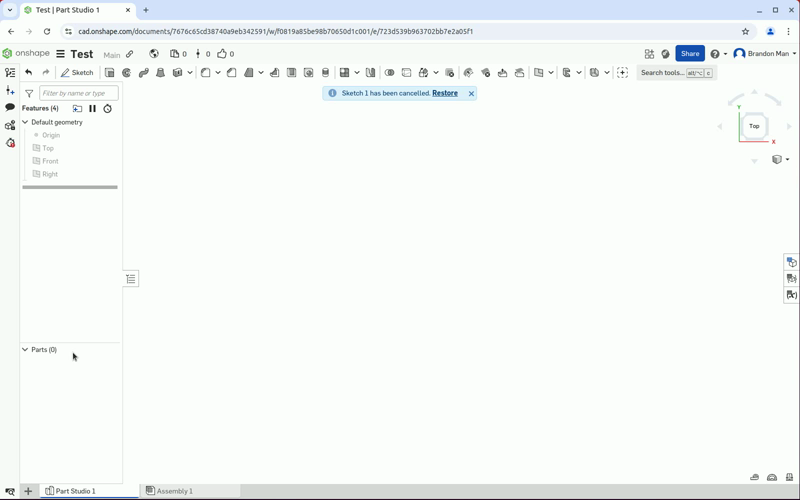
key(space)
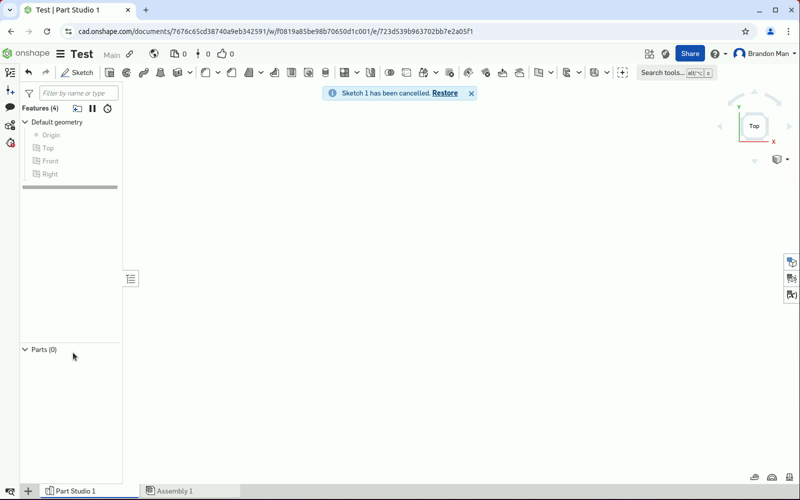
key_down(shift)
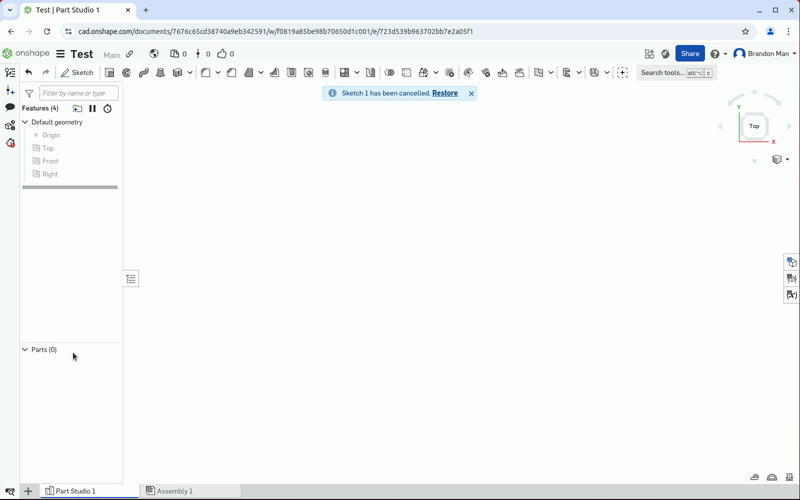
key(up)
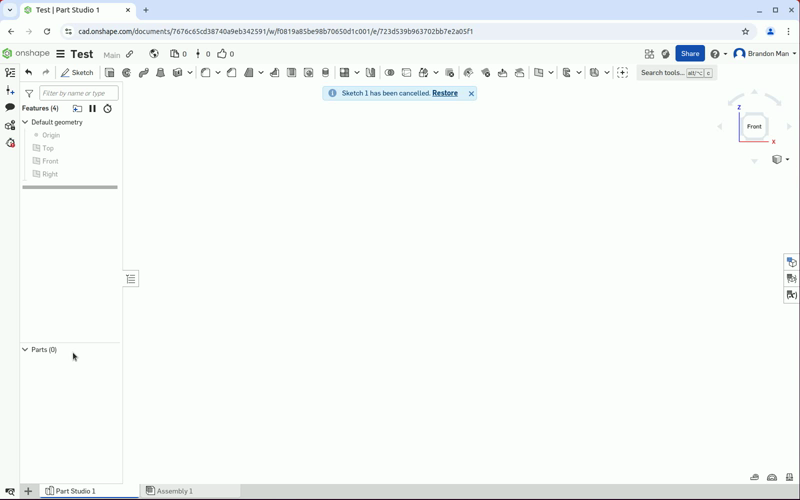
key_up(shift)
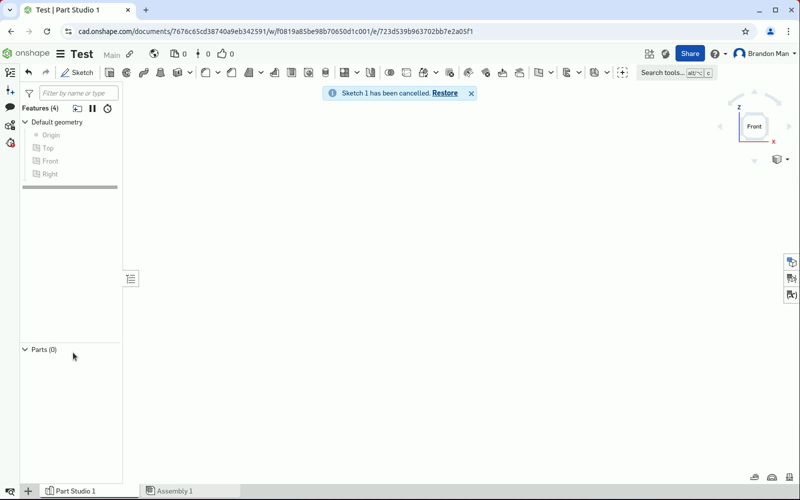
mouse_move(73, 352)
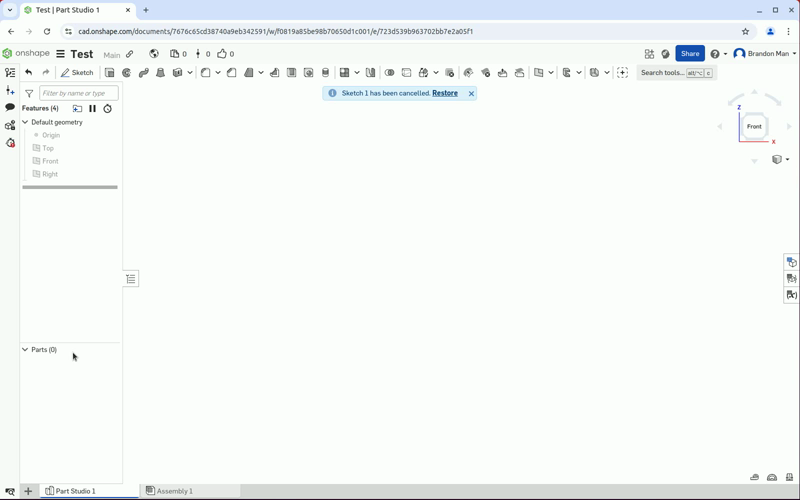
key(shift+y)
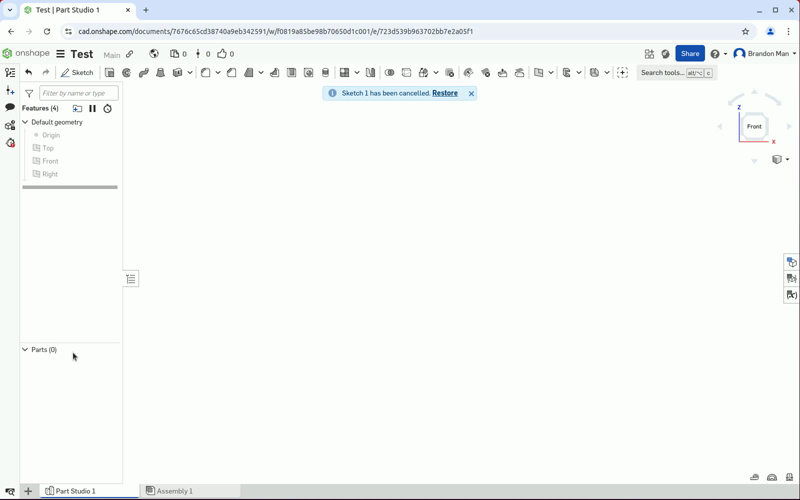
key(shift+s)
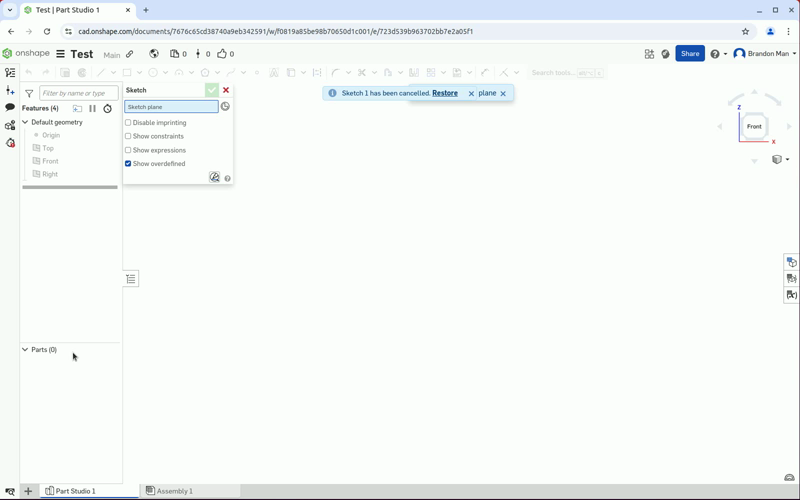
mouse_move(73, 163)
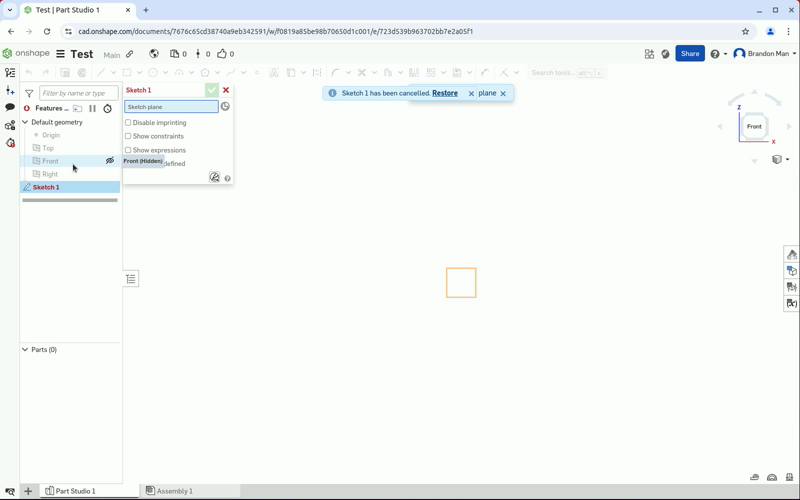
click(73, 163)
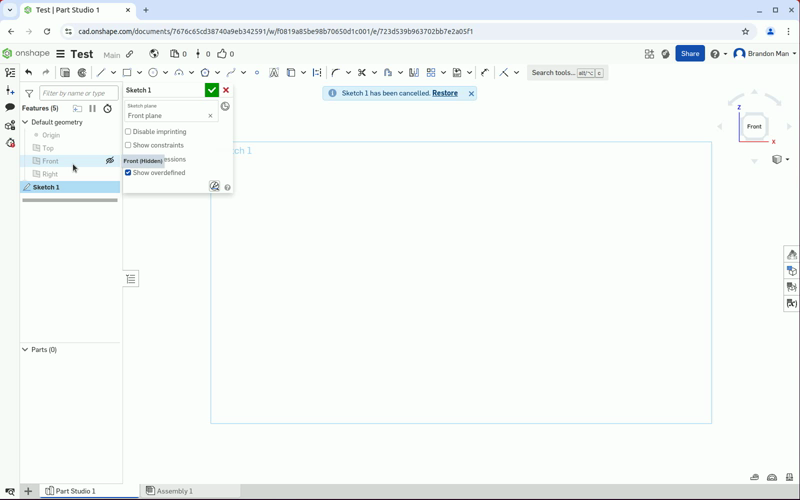
mouse_move(73, 352)
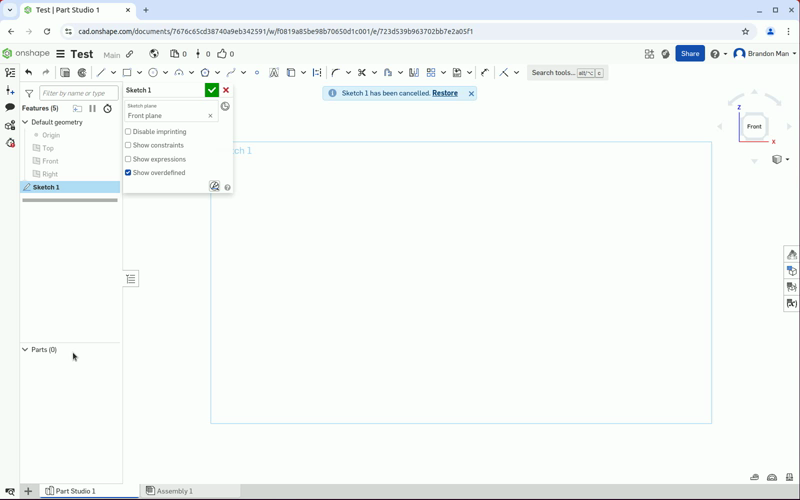
key(y)
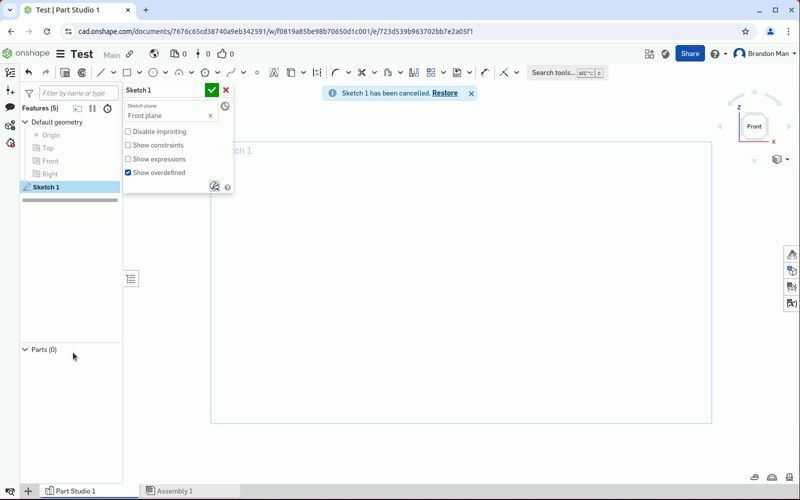
key(l)
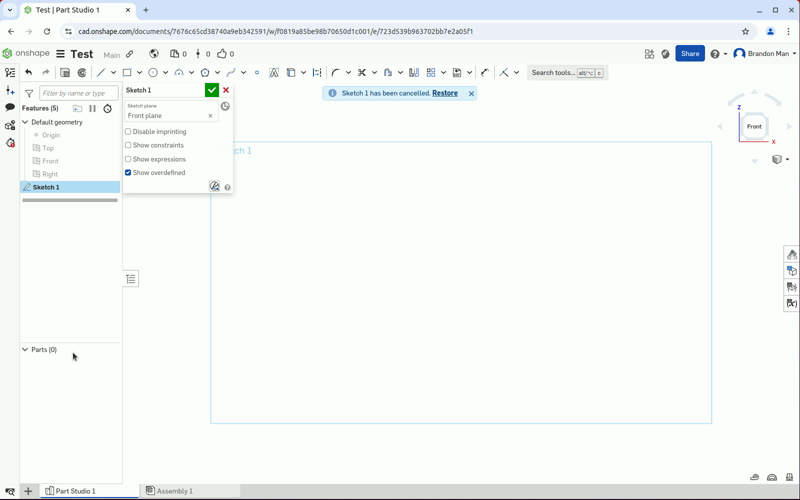
key_down(shift)
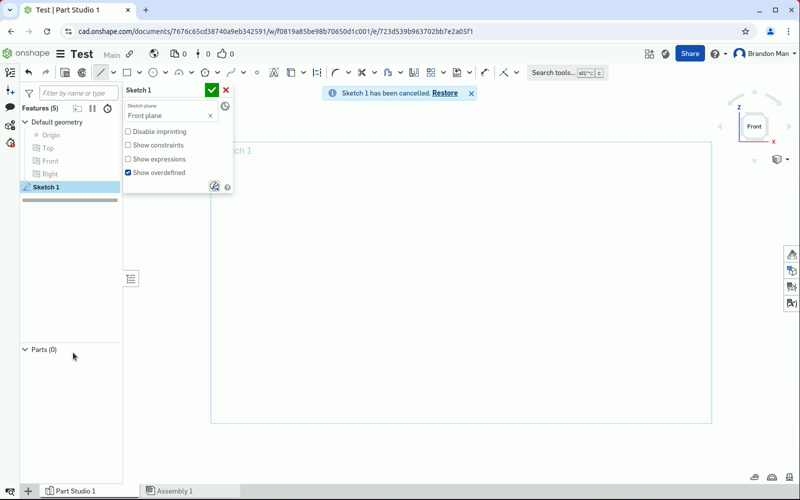
mouse_move(348, 227)
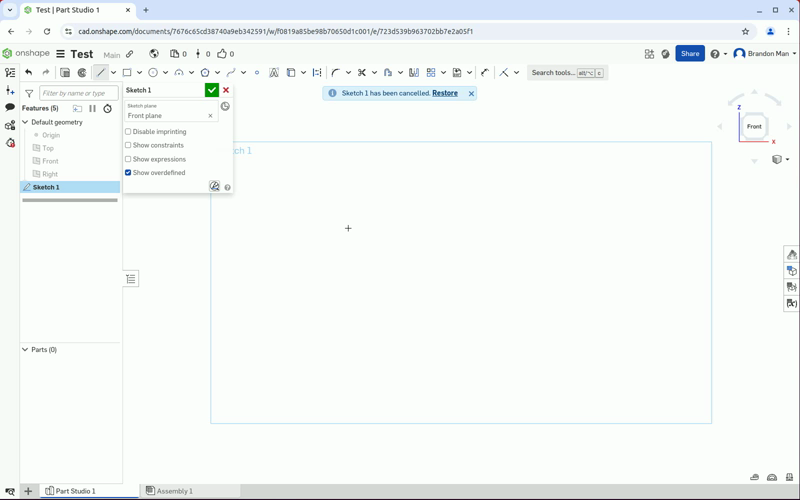
click(348, 227)
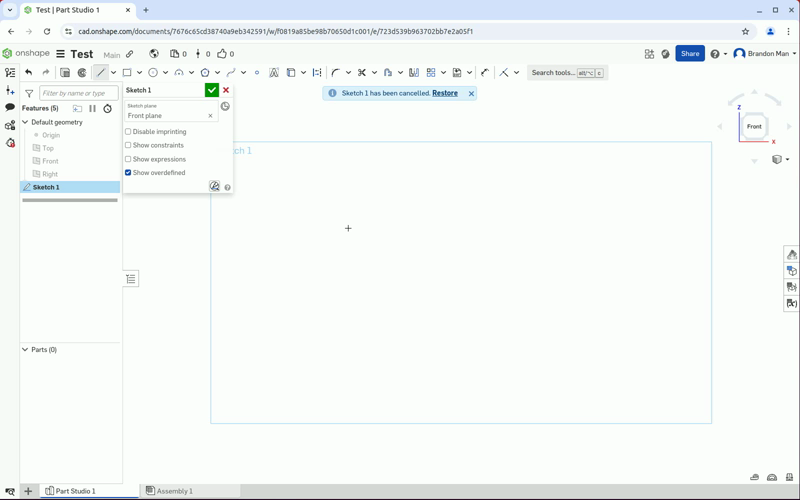
key_up(shift)
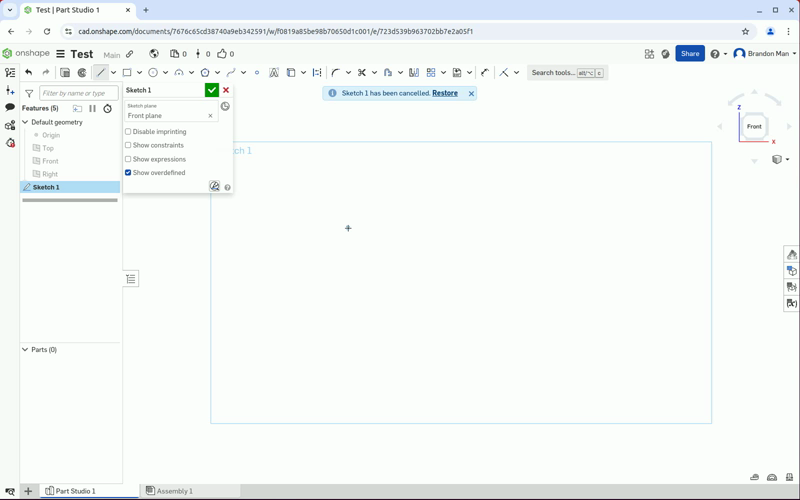
key_down(shift)
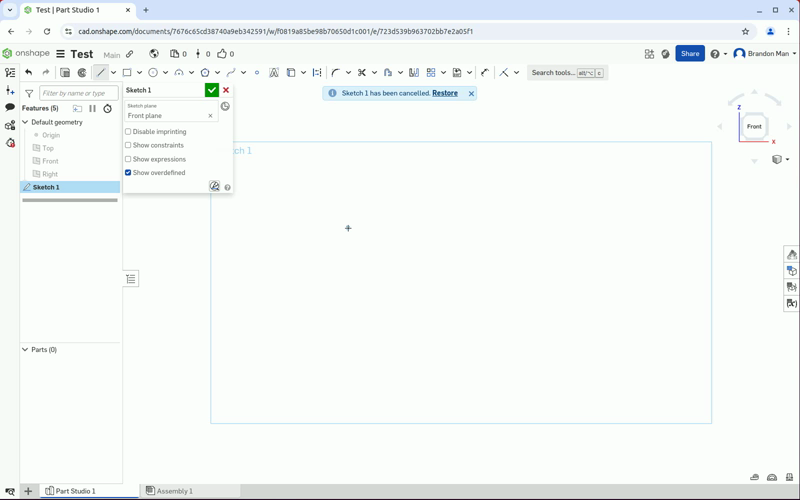
mouse_move(378, 227)
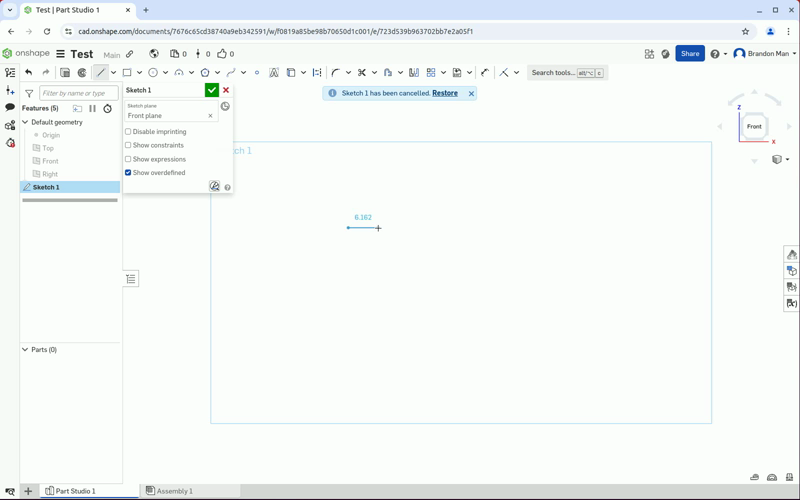
mouse_move(373, 250)
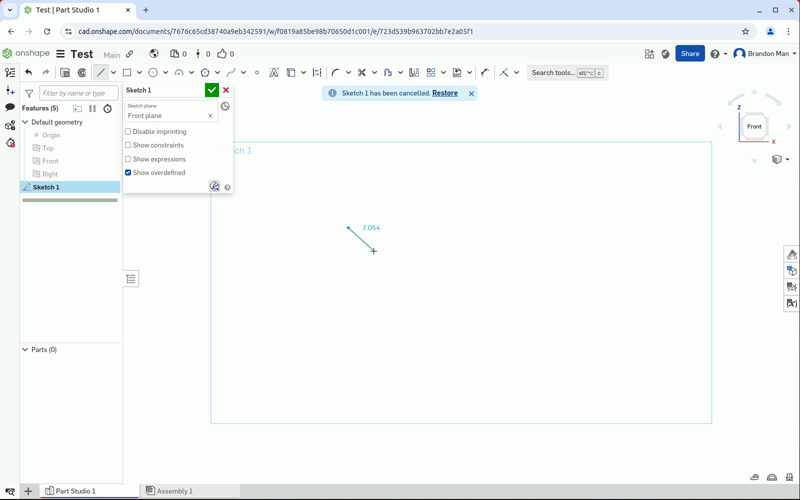
click(373, 250)
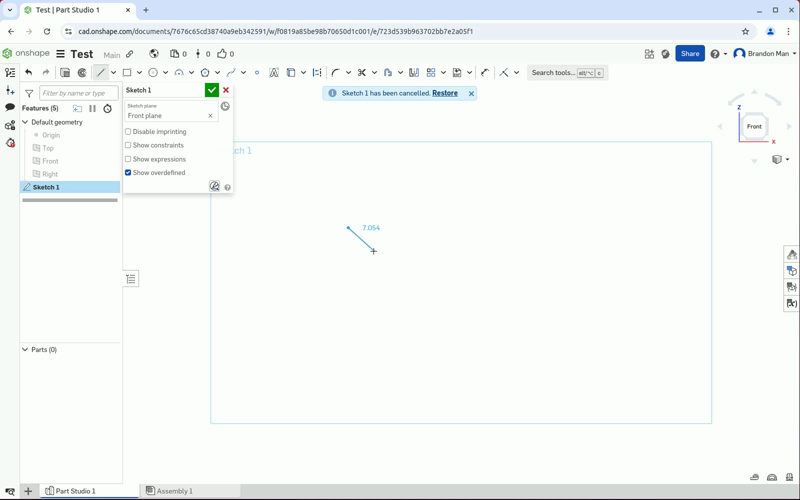
key_up(shift)
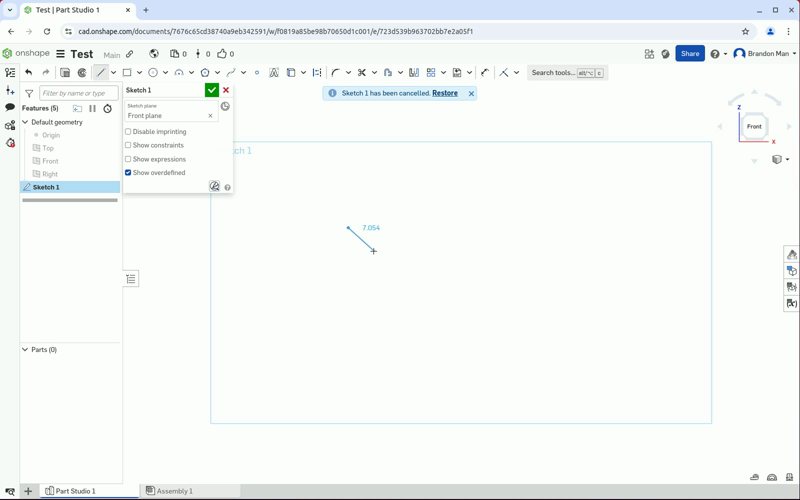
key_down(shift)
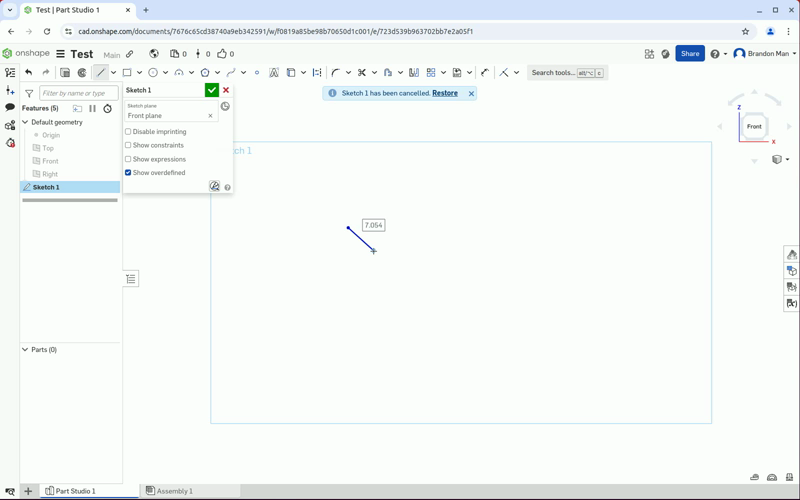
mouse_move(437, 231)
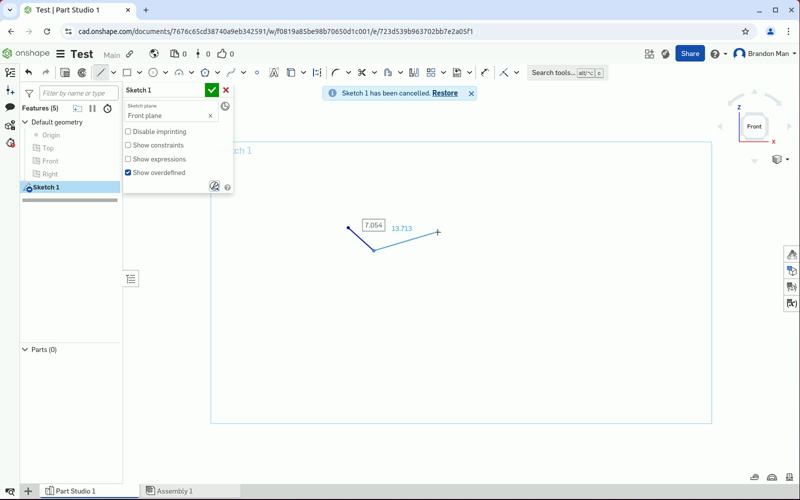
click(437, 231)
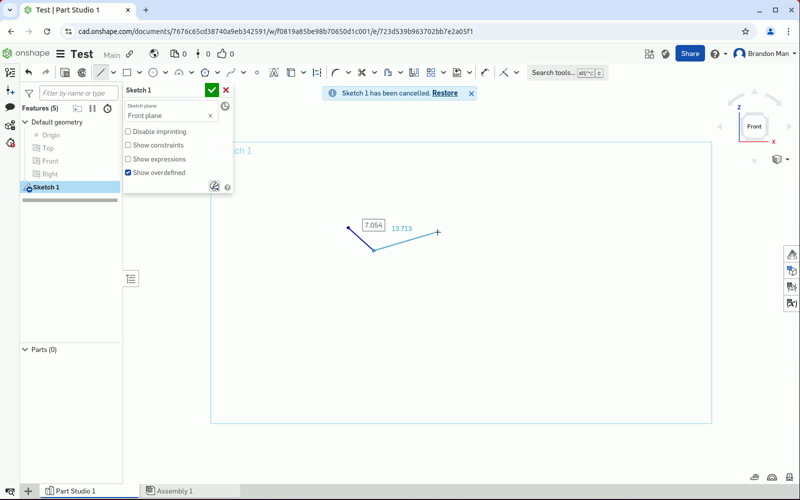
key_up(shift)
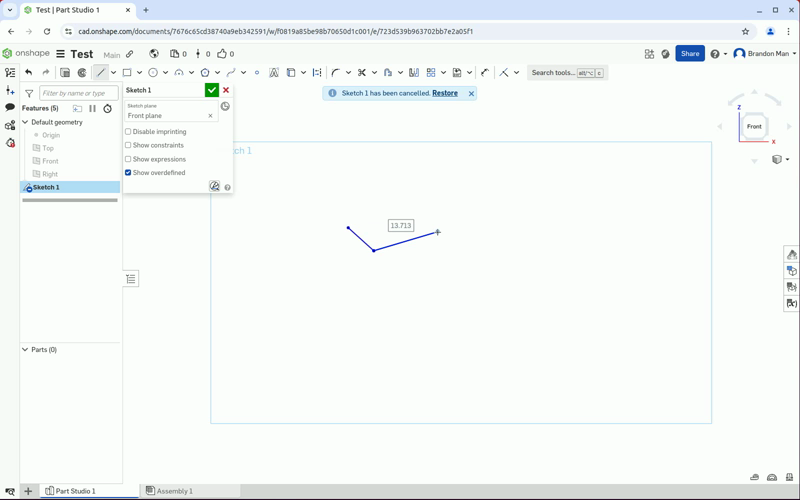
key_down(shift)
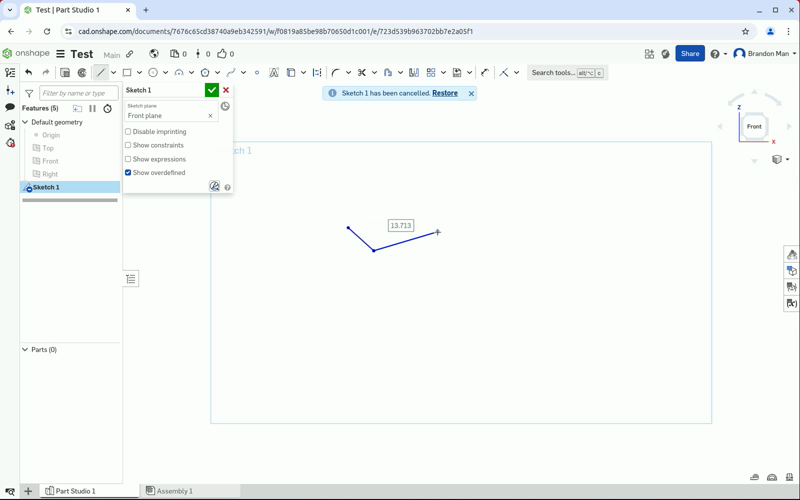
mouse_move(467, 231)
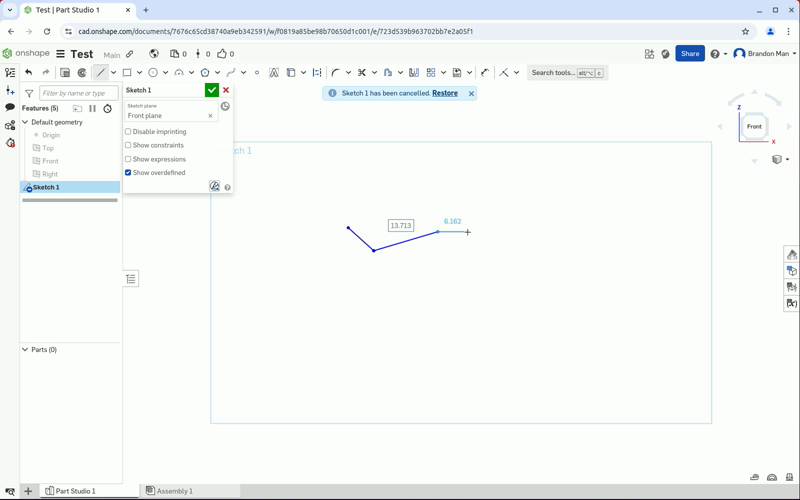
mouse_move(412, 180)
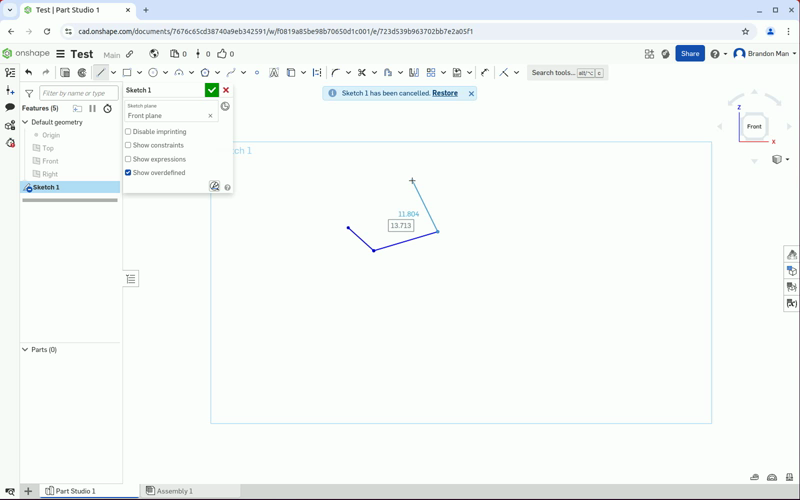
click(412, 180)
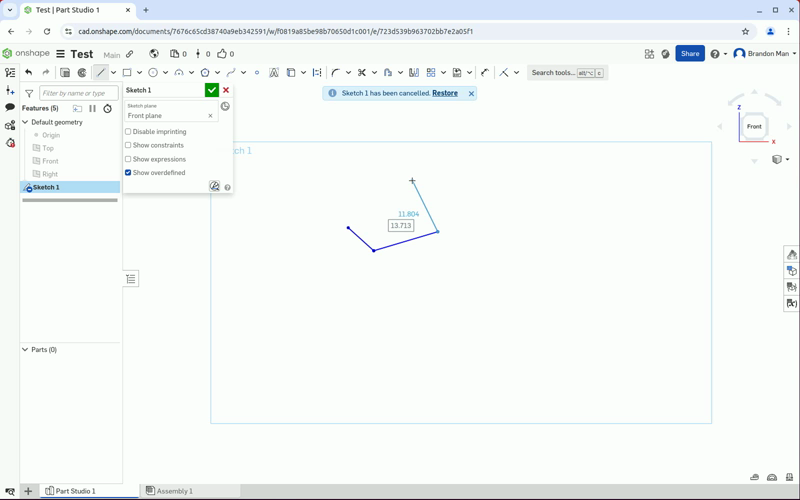
key_up(shift)
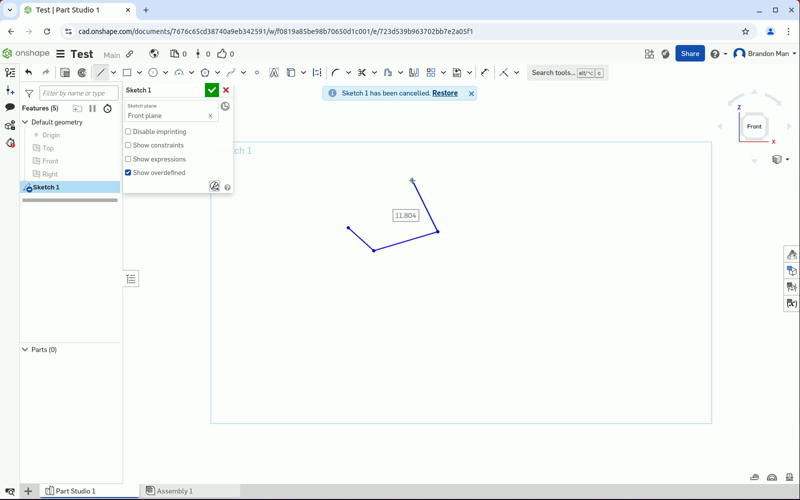
key_down(shift)
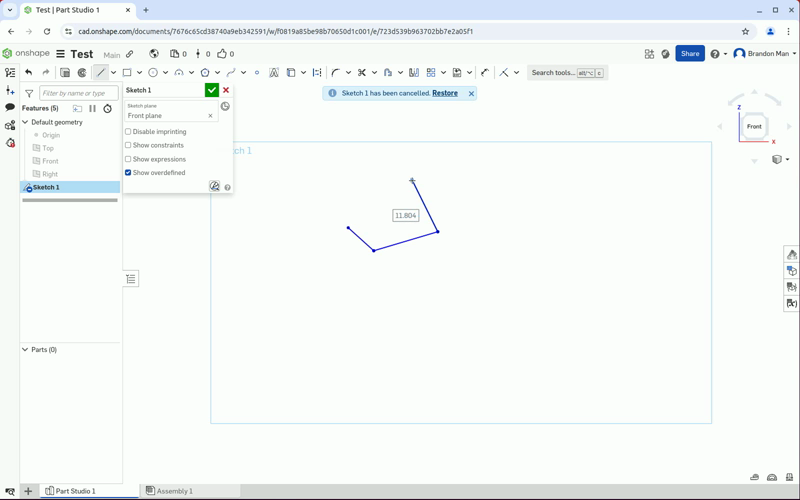
mouse_move(442, 180)
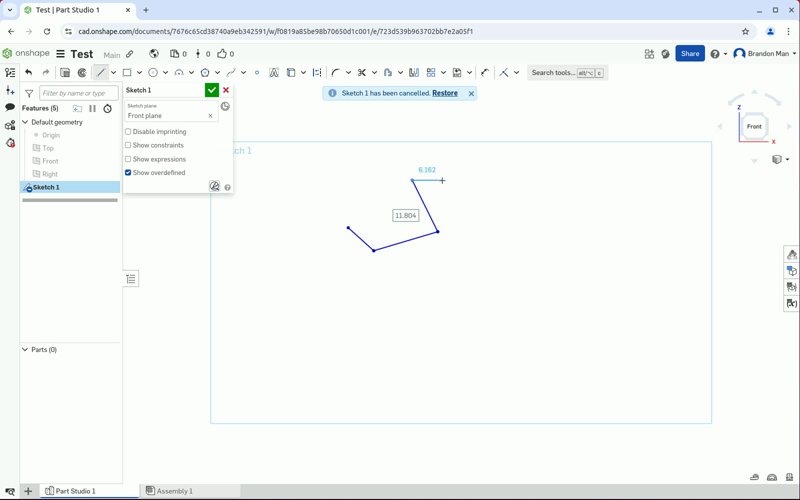
mouse_move(367, 185)
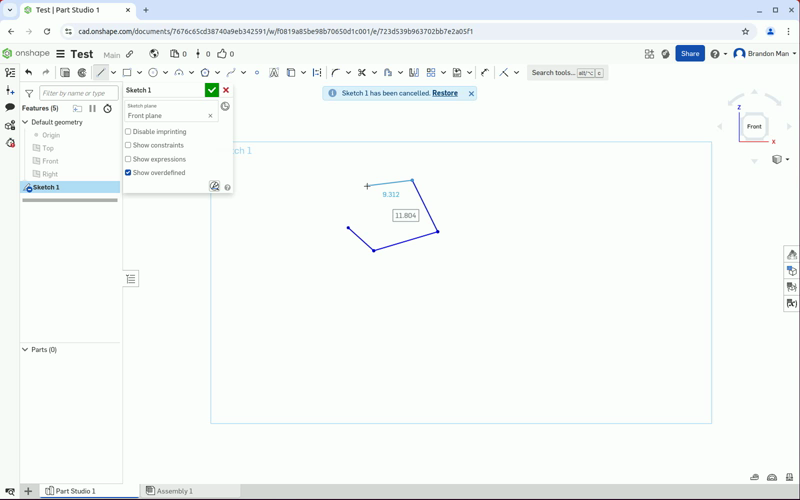
click(367, 185)
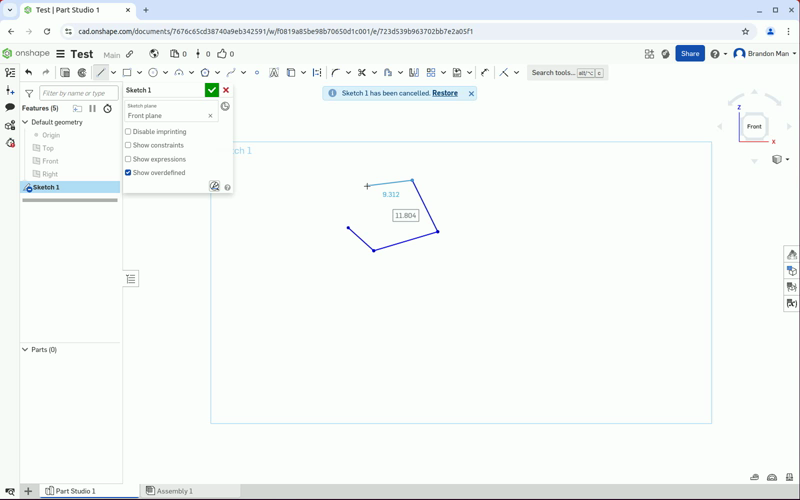
key_up(shift)
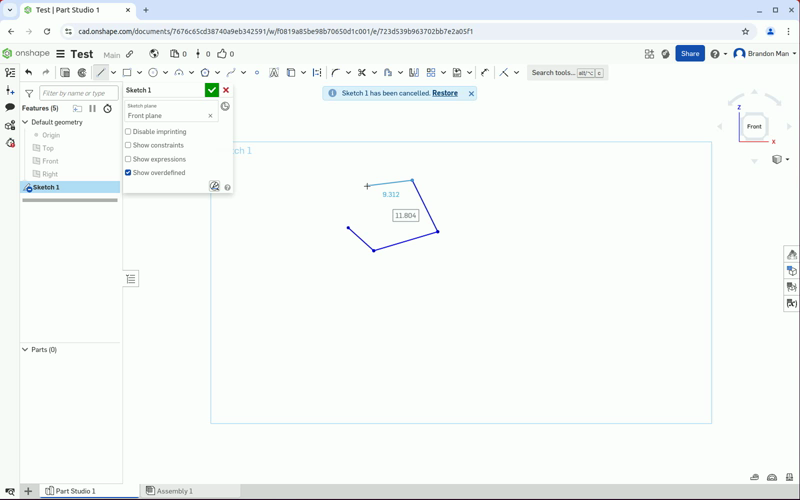
mouse_move(397, 185)
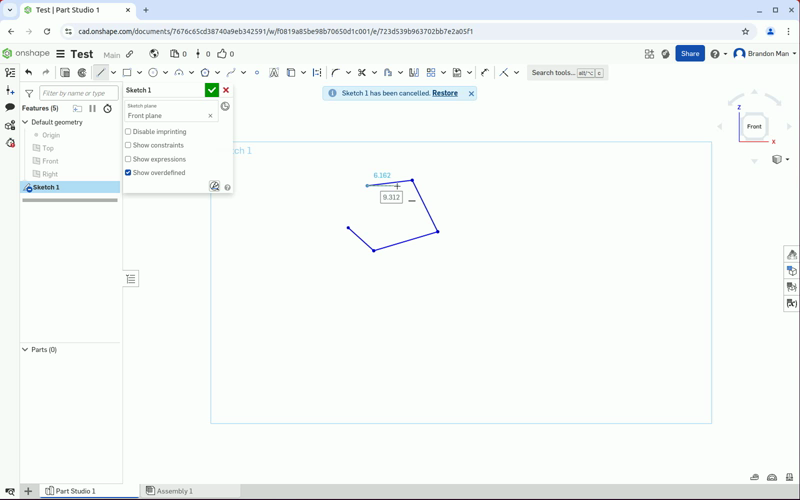
key_down(shift)
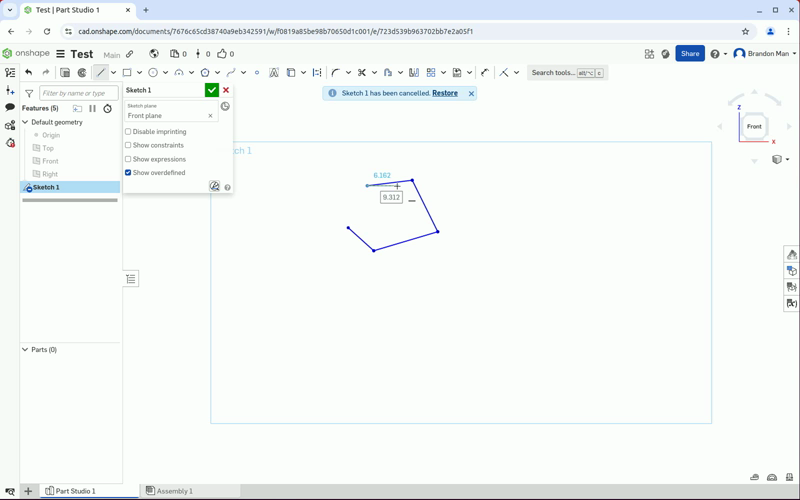
mouse_move(348, 227)
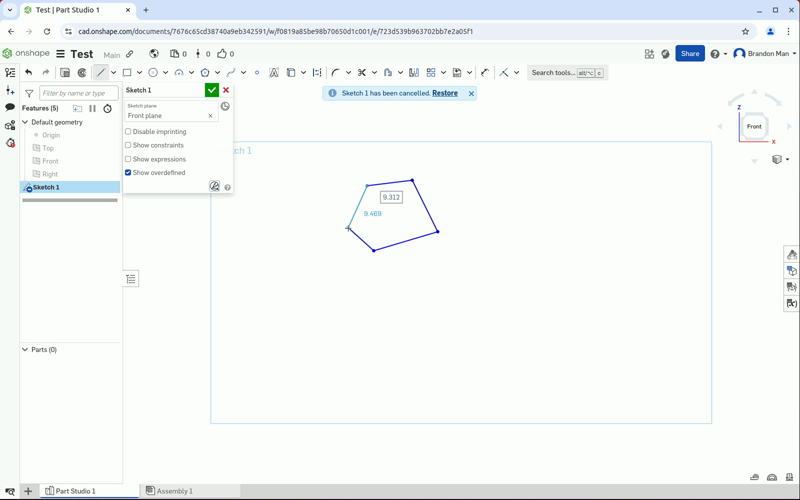
key_up(shift)
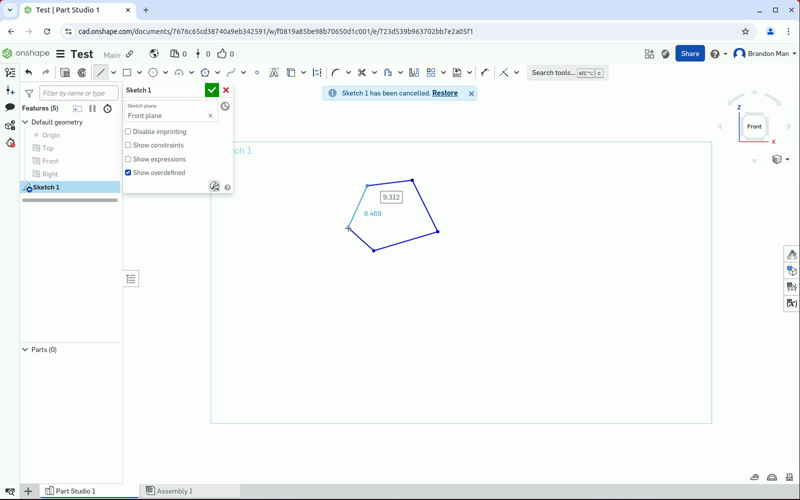
click(348, 227)
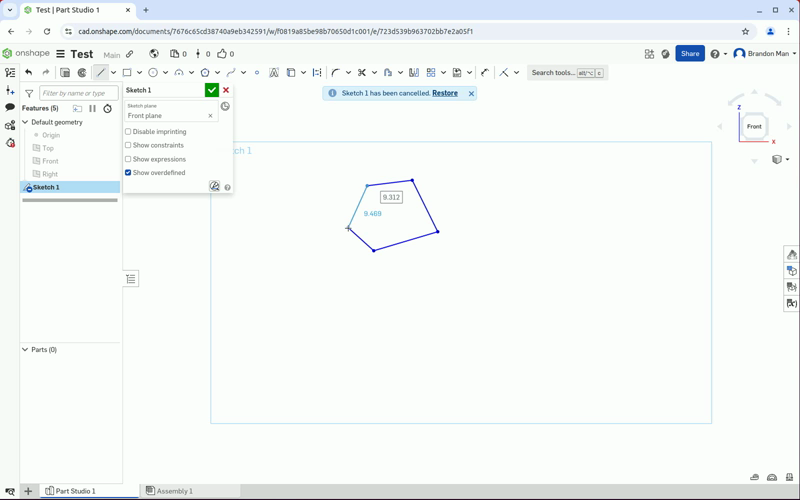
key(esc)
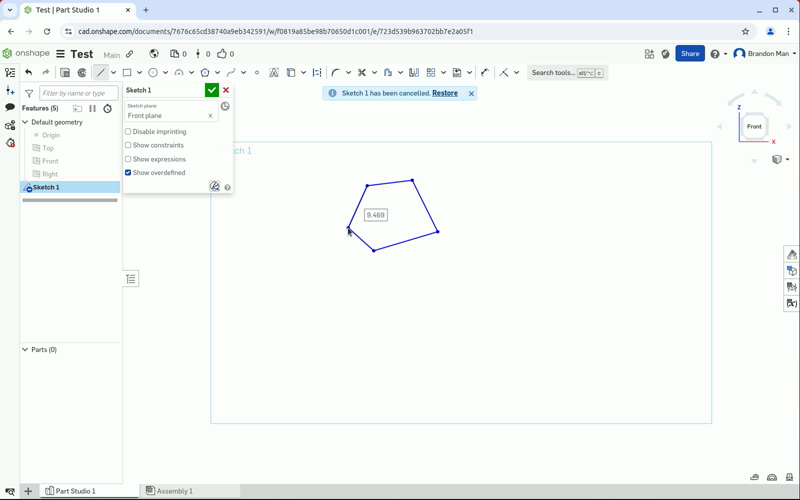
mouse_move(391, 194)
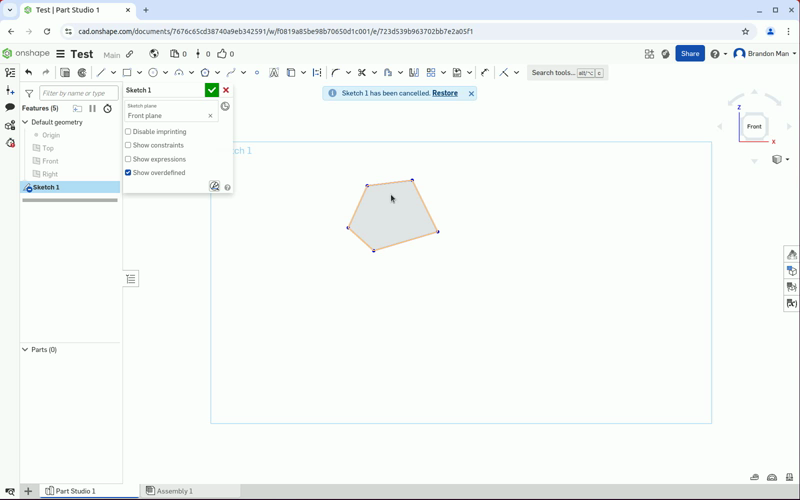
click(391, 194)
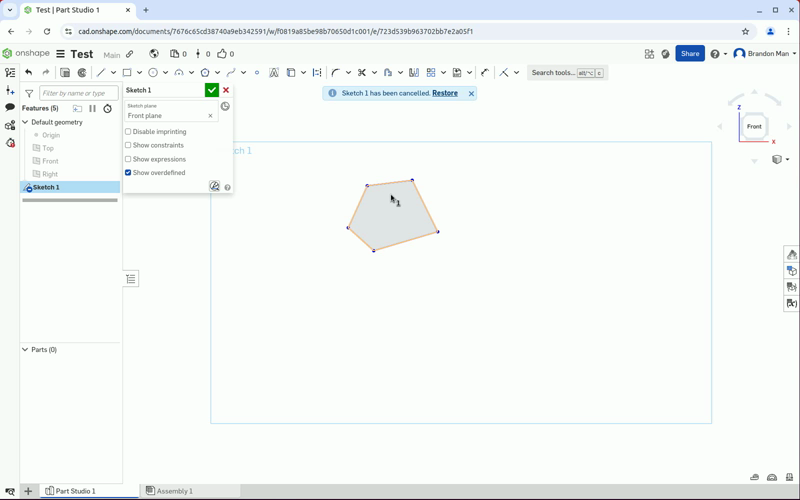
mouse_move(73, 352)
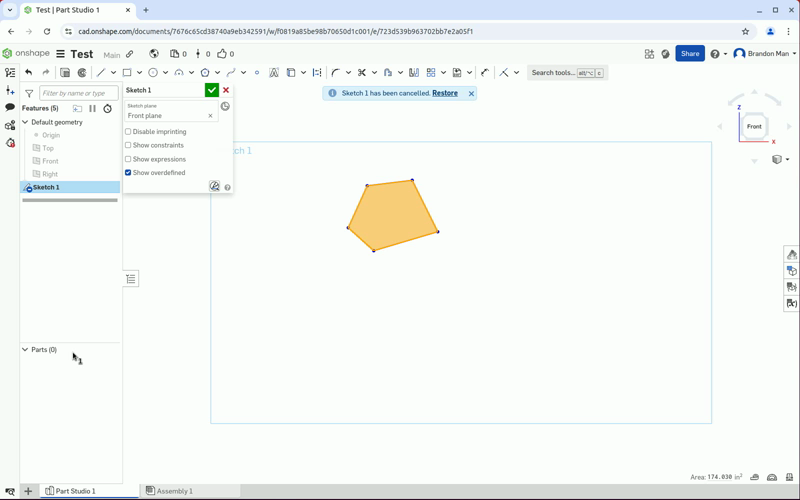
key(shift+y)
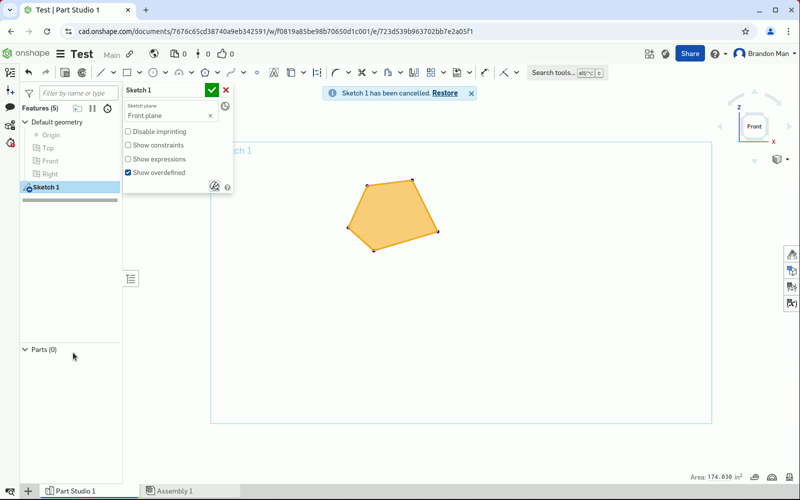
key(shift+e)
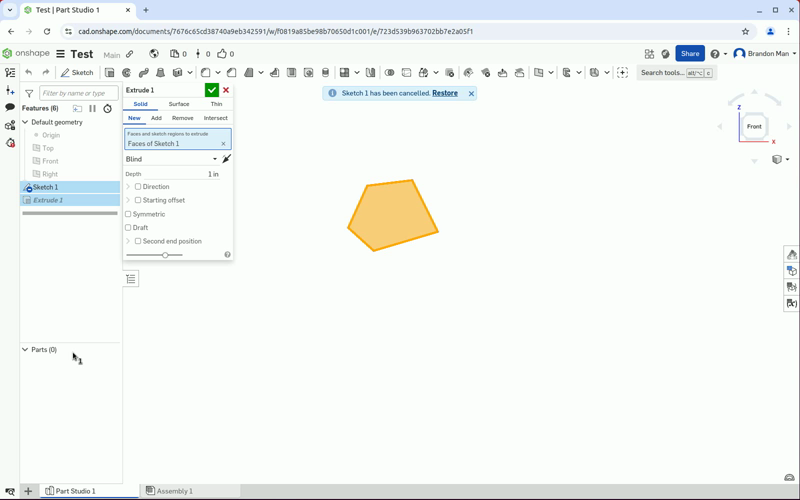
mouse_move(143, 106)
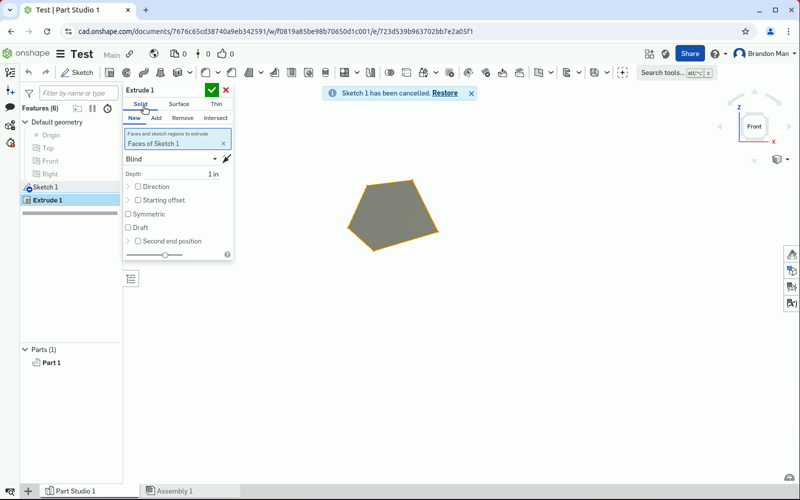
click(143, 106)
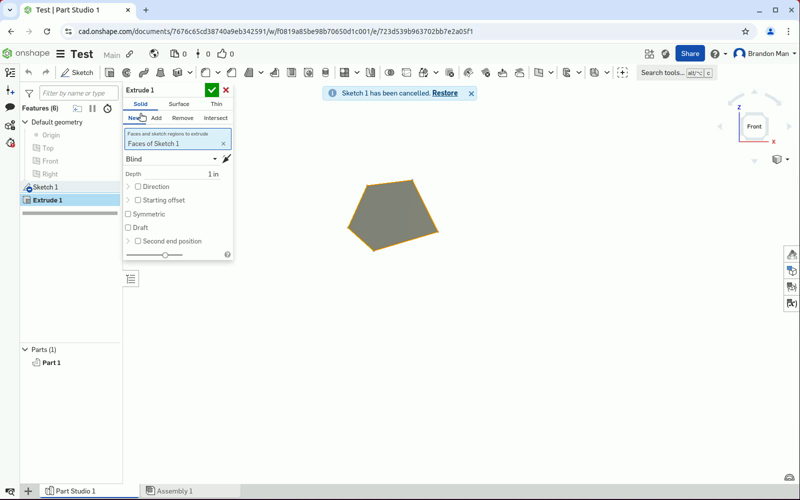
mouse_move(137, 120)
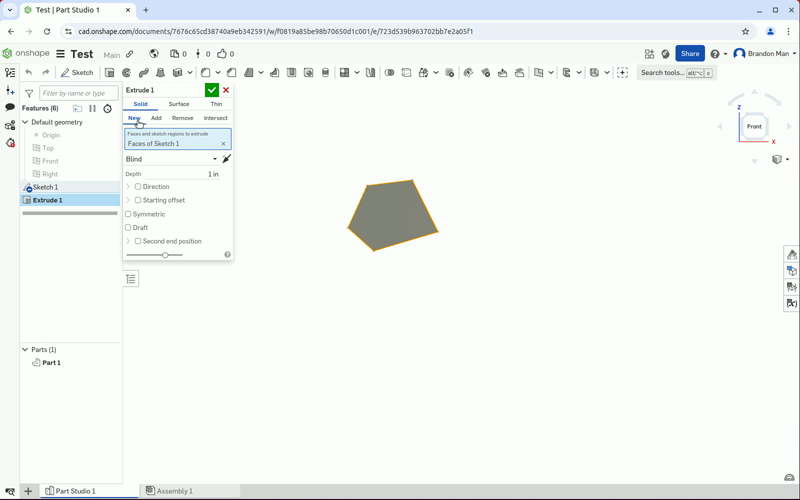
click(137, 120)
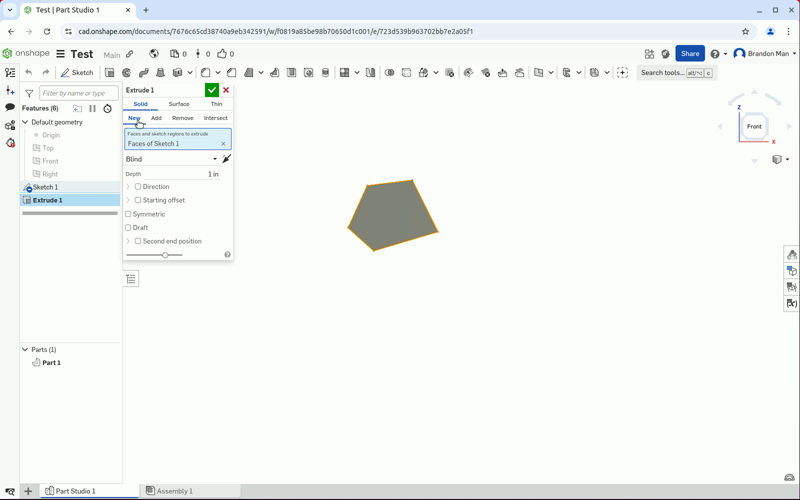
key(tab, 4)
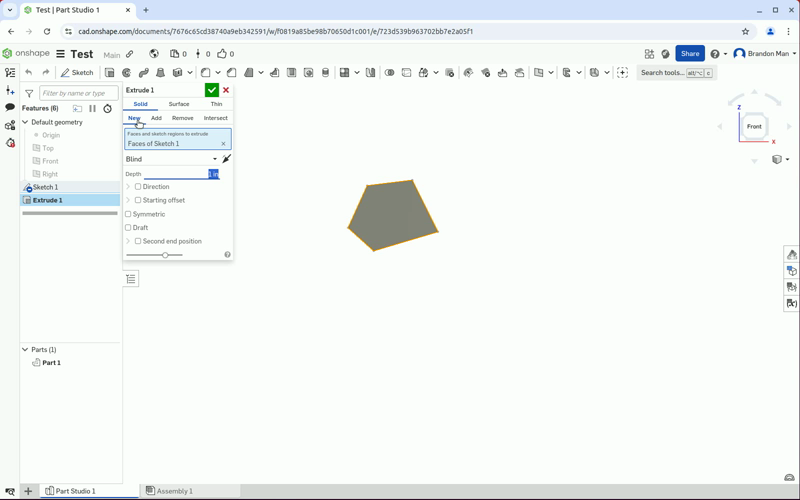
text(6.499)
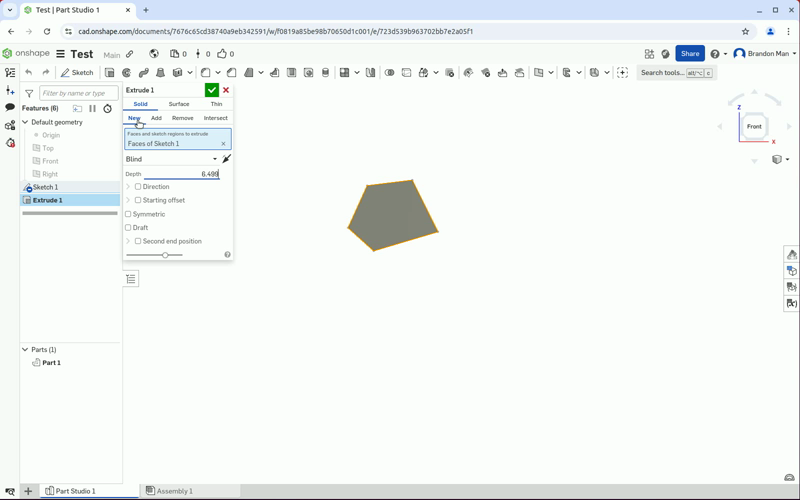
key(enter)
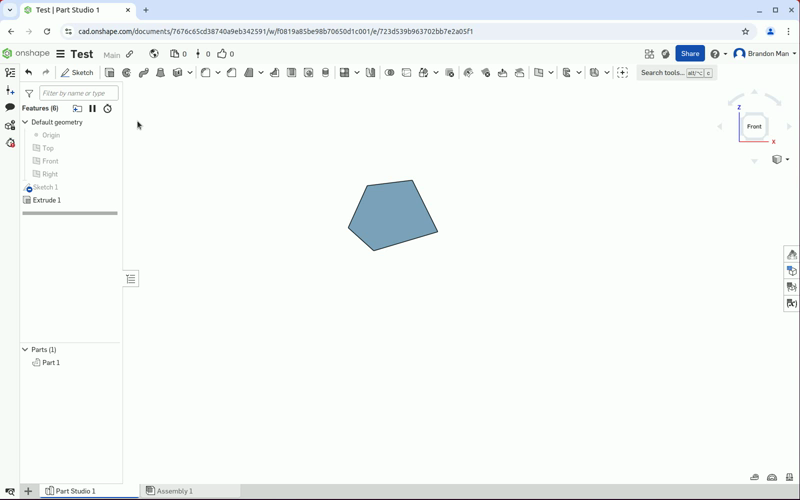
key(shift+h)
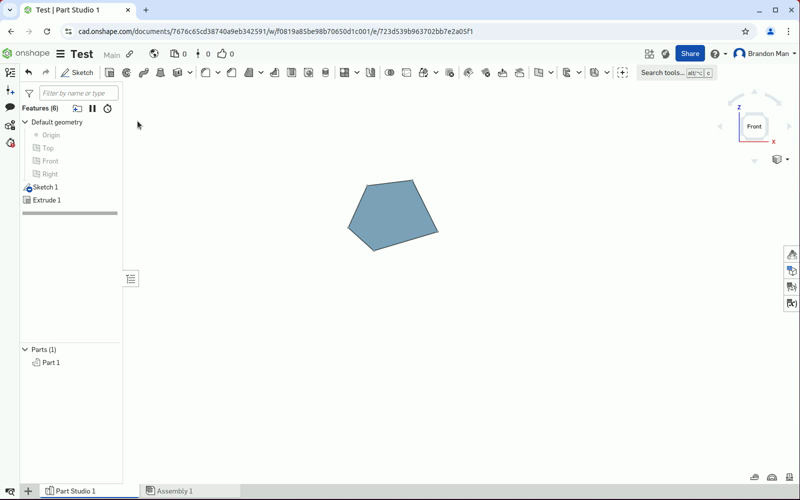
key(shift+h)
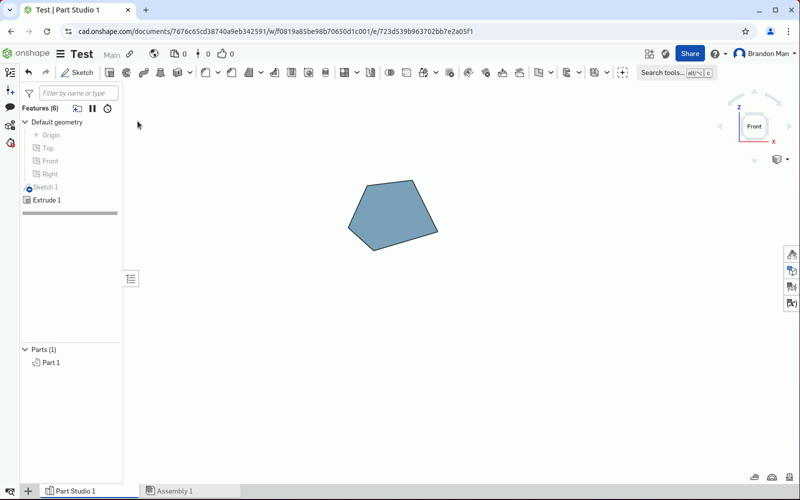
mouse_move(73, 189)
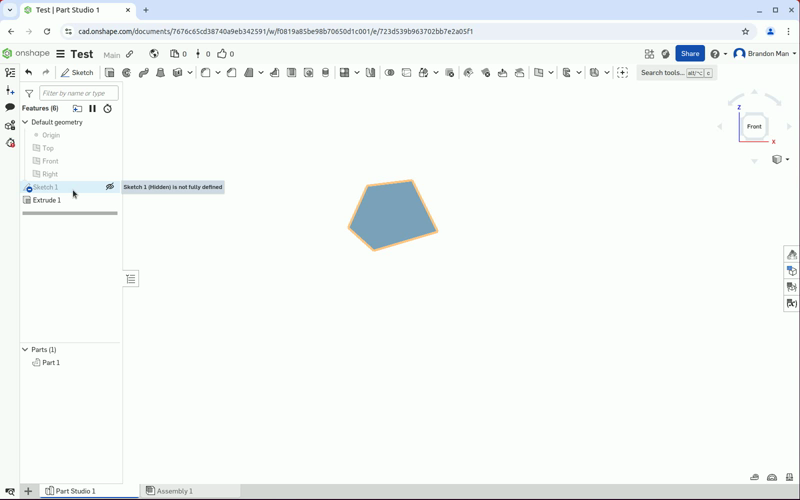
click(73, 189)
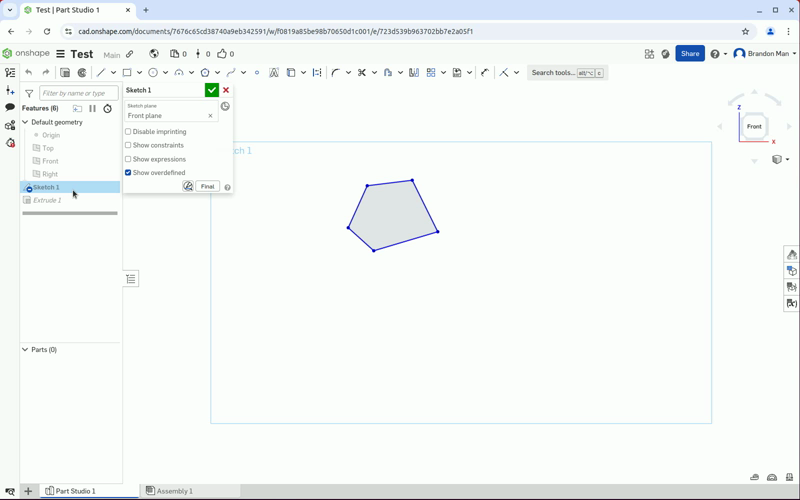
mouse_move(229, 92)
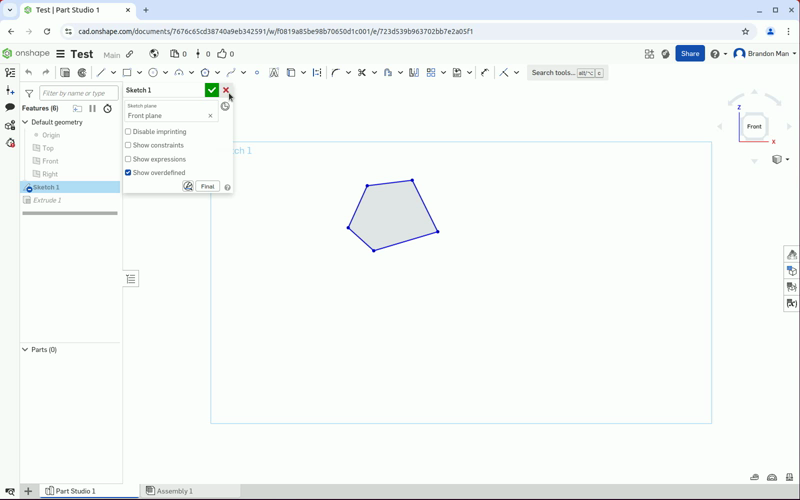
click(229, 92)
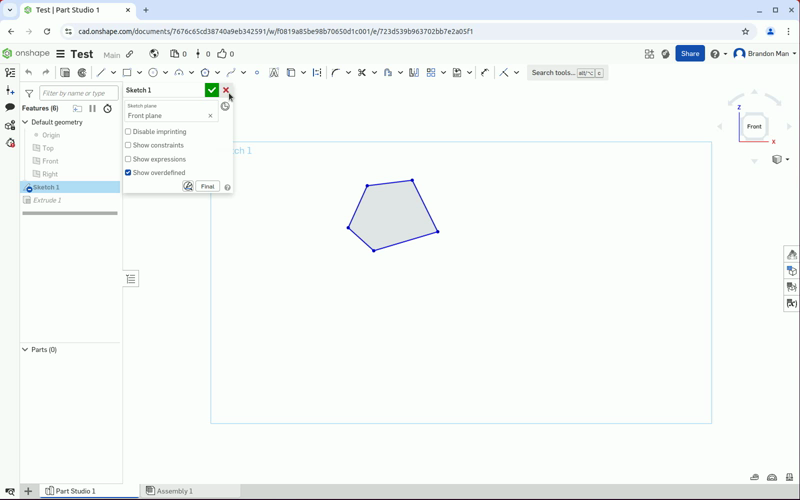
key(shift+s)
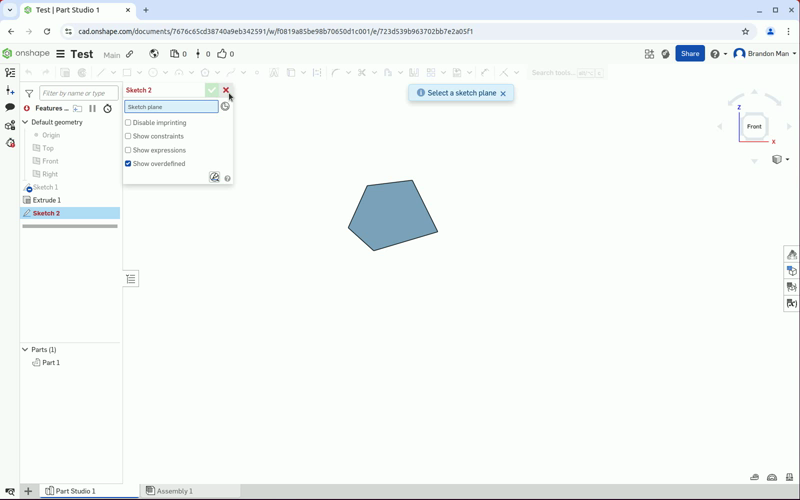
mouse_move(73, 163)
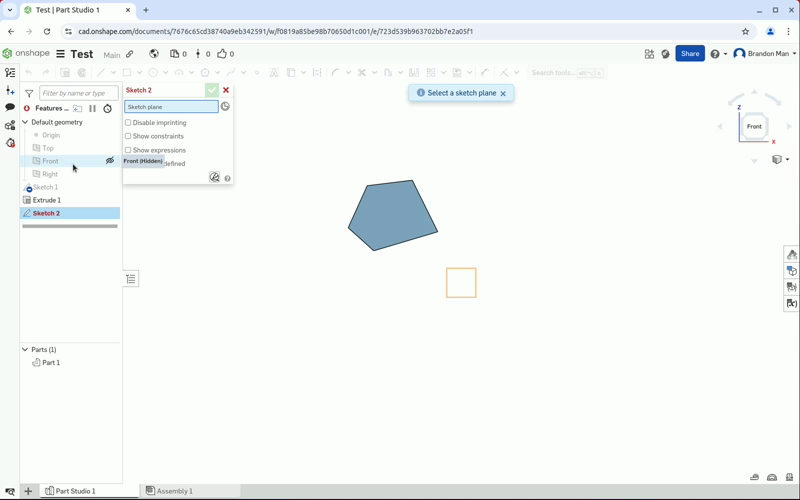
click(73, 163)
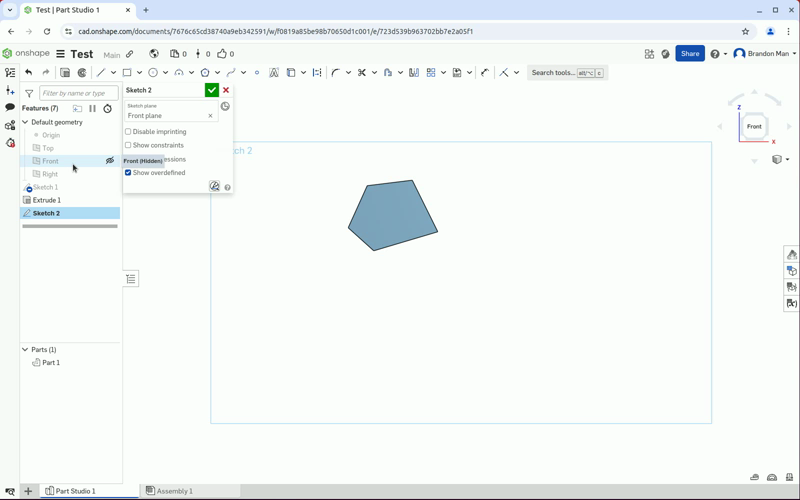
mouse_move(73, 352)
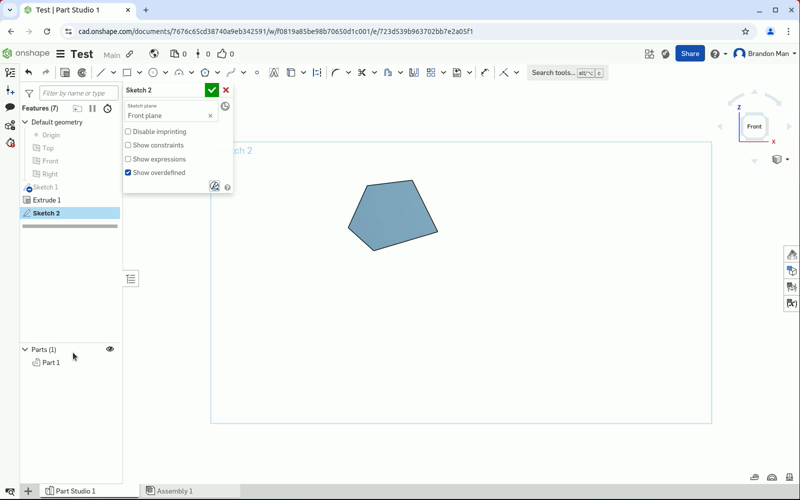
key(y)
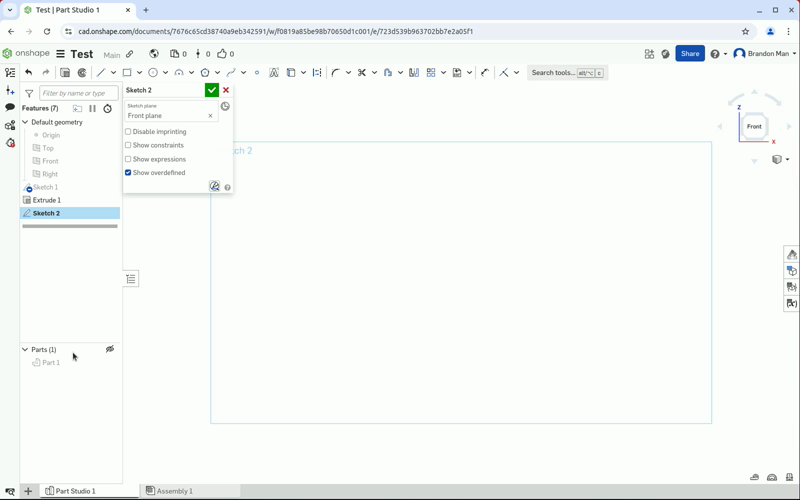
key(l)
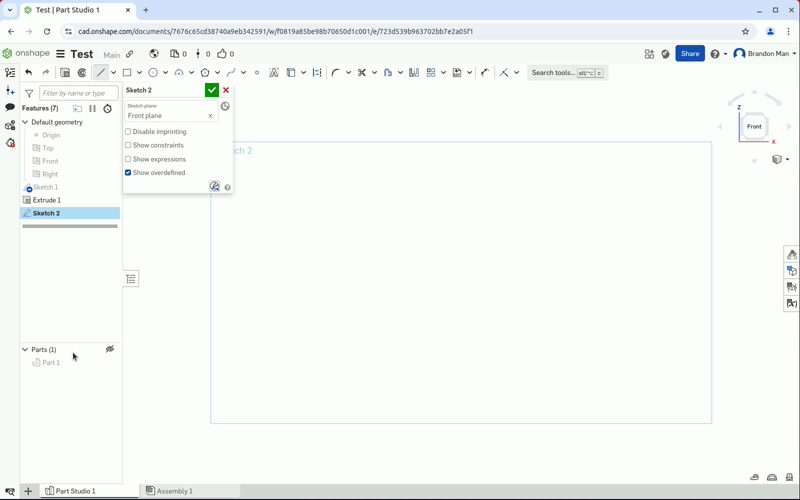
key_down(shift)
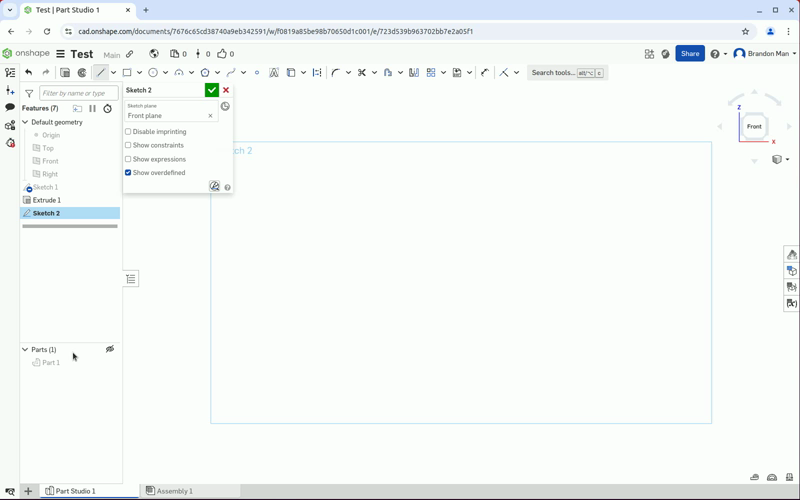
mouse_move(348, 227)
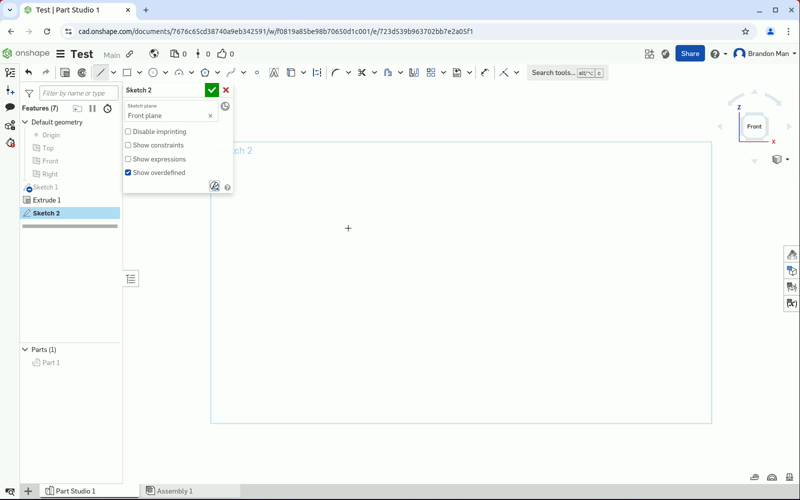
click(348, 227)
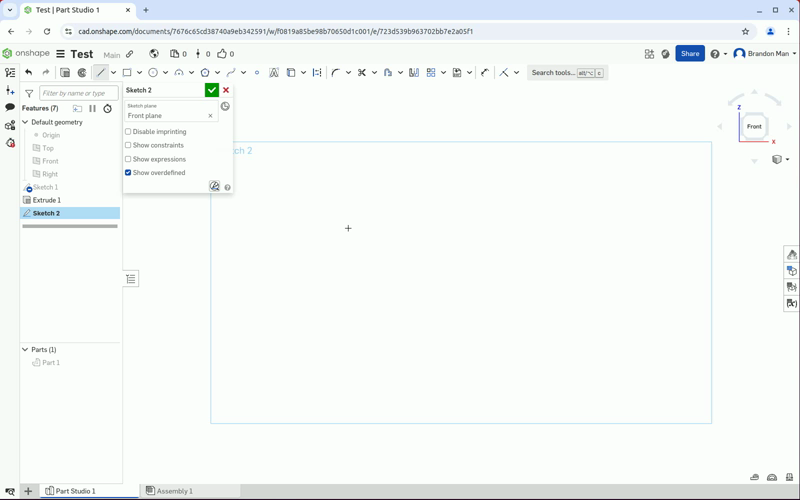
key_up(shift)
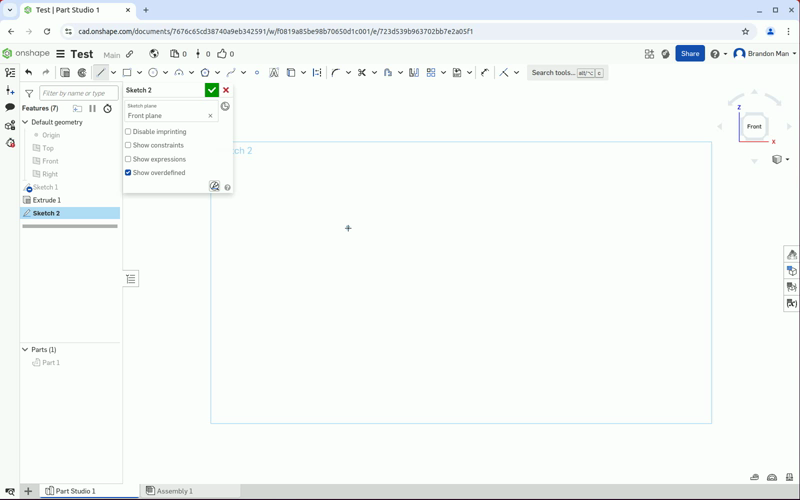
key_down(shift)
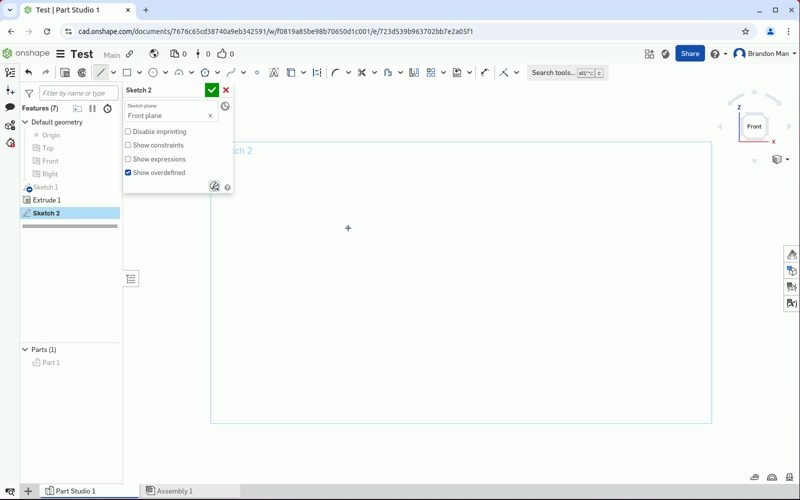
mouse_move(378, 227)
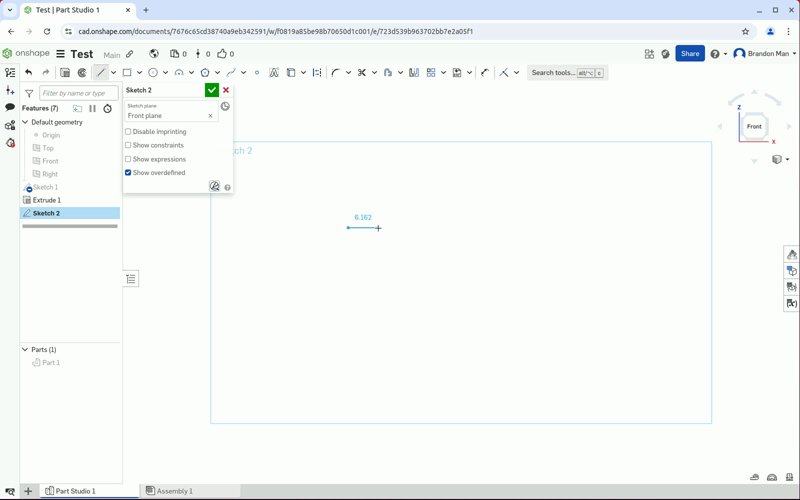
mouse_move(373, 250)
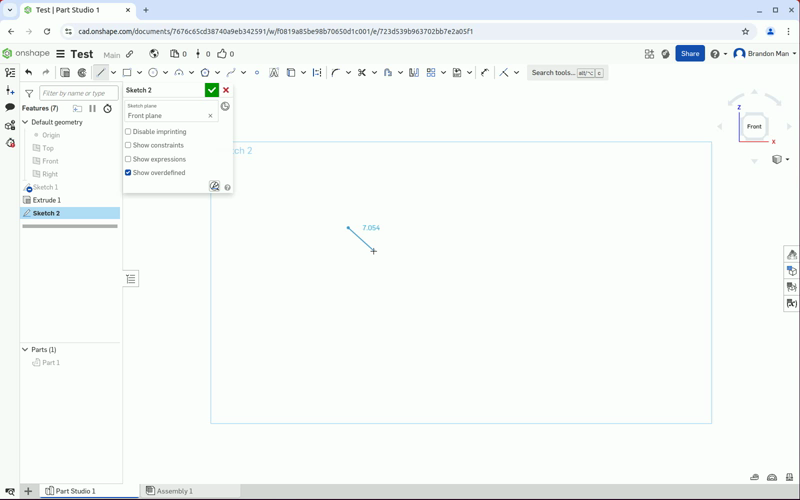
click(373, 250)
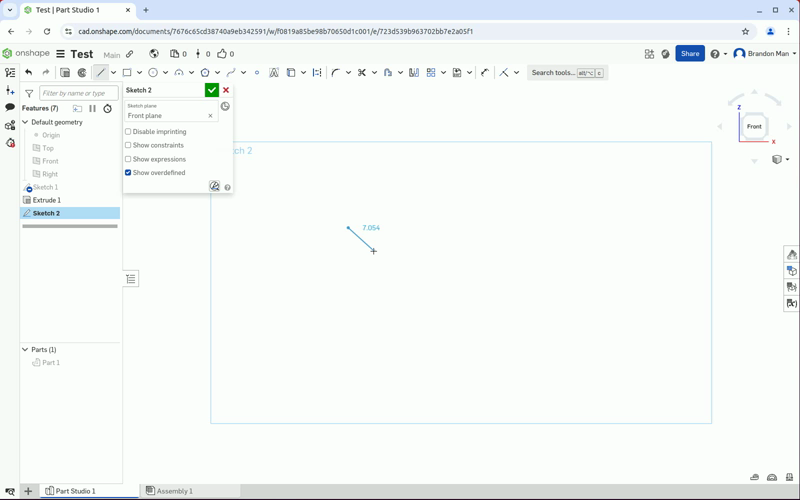
key_up(shift)
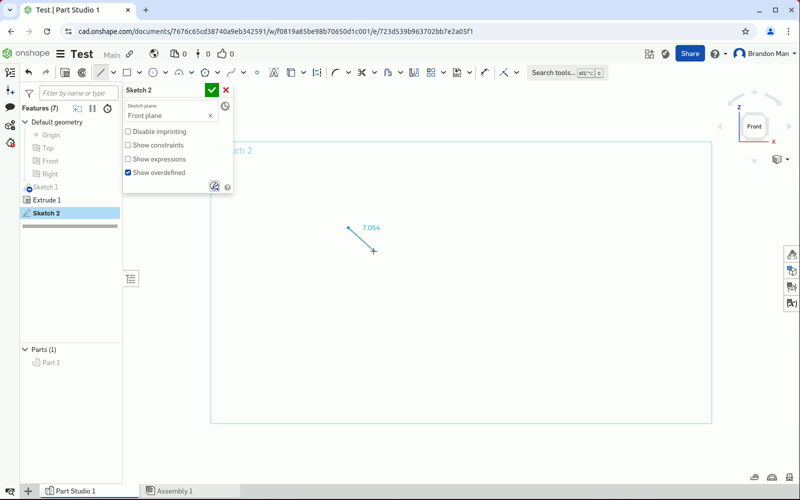
key_down(shift)
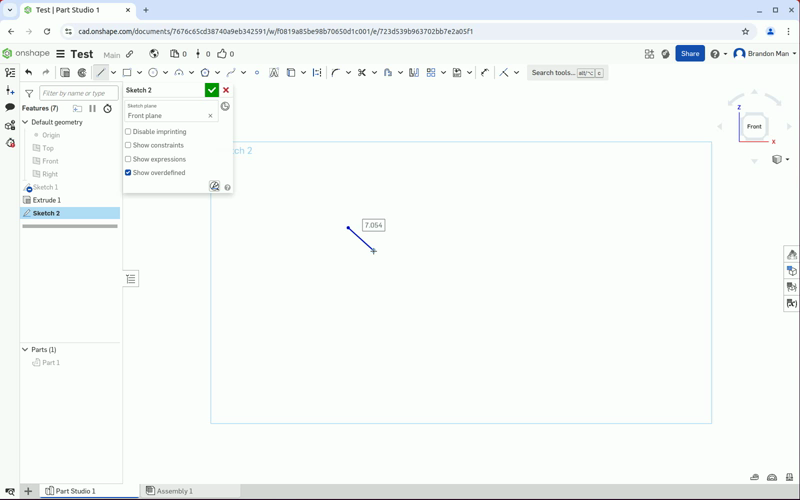
mouse_move(437, 231)
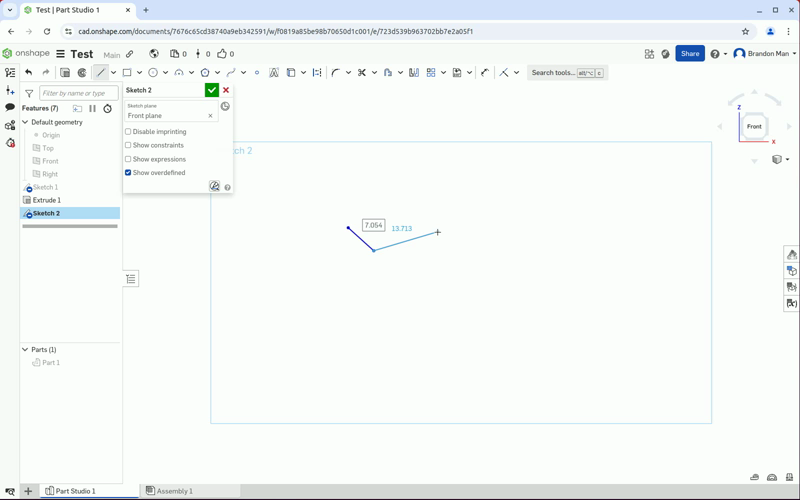
click(437, 231)
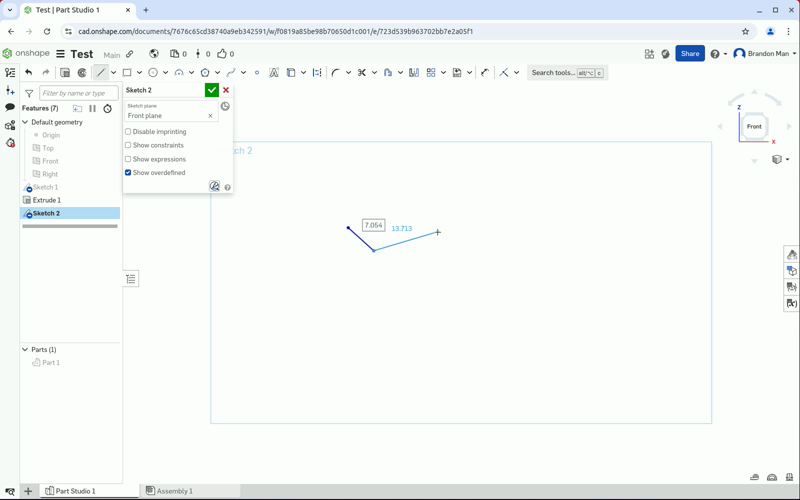
key_up(shift)
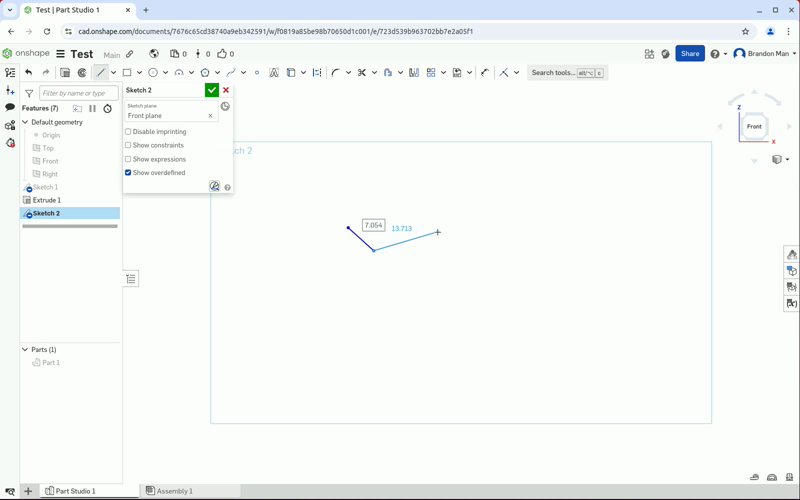
key_down(shift)
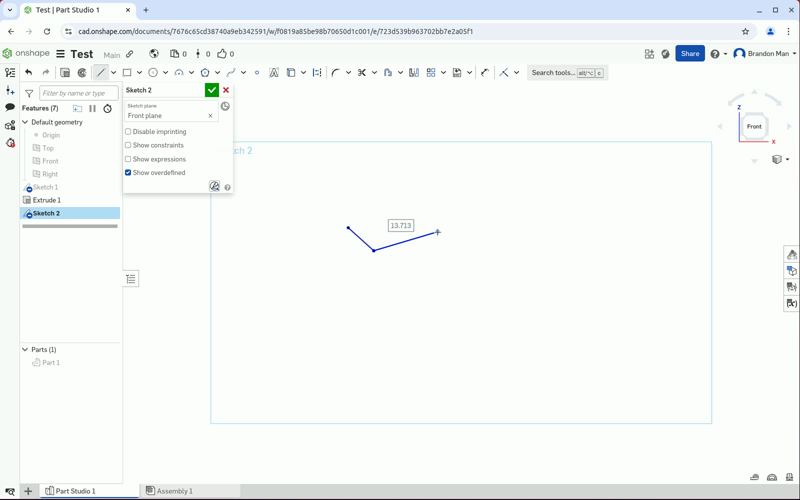
mouse_move(467, 231)
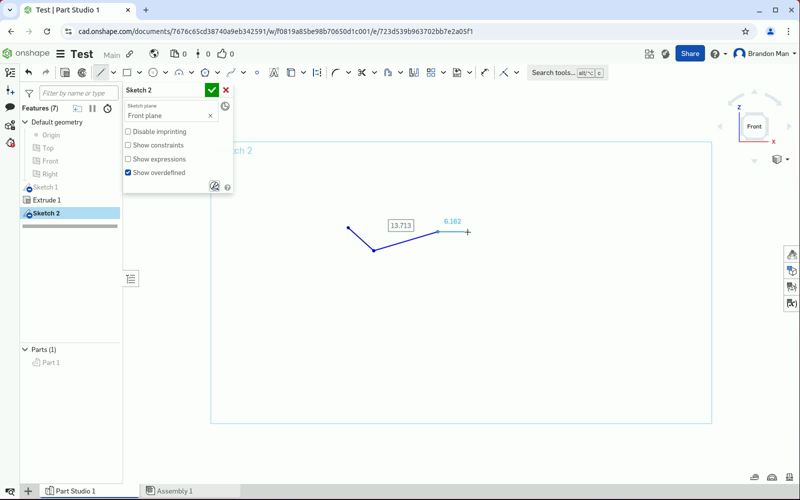
mouse_move(412, 180)
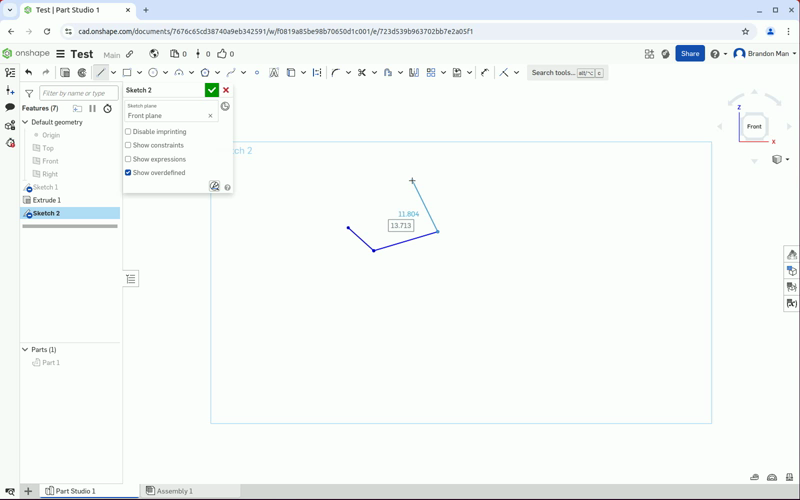
click(412, 180)
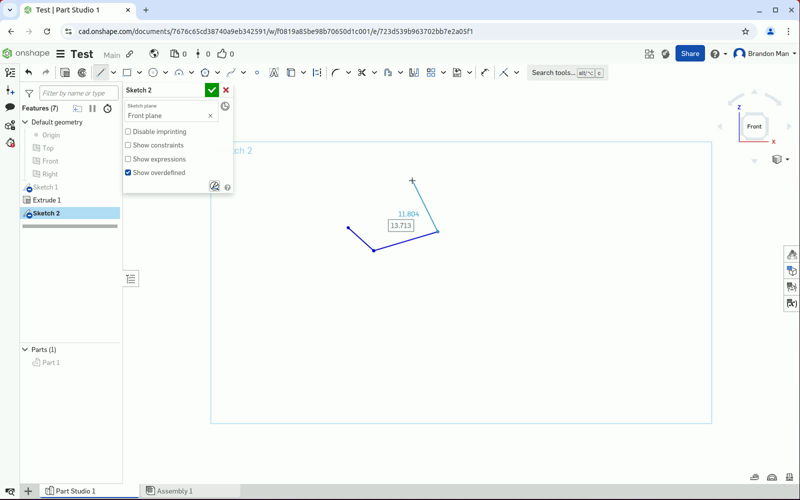
key_up(shift)
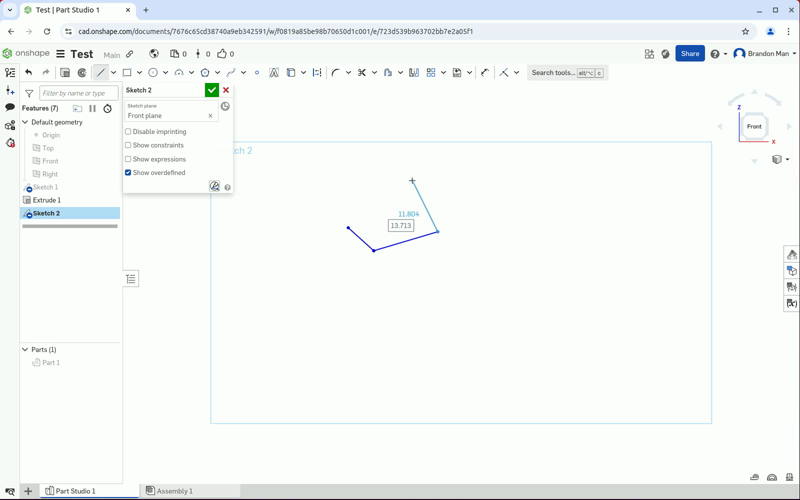
key_down(shift)
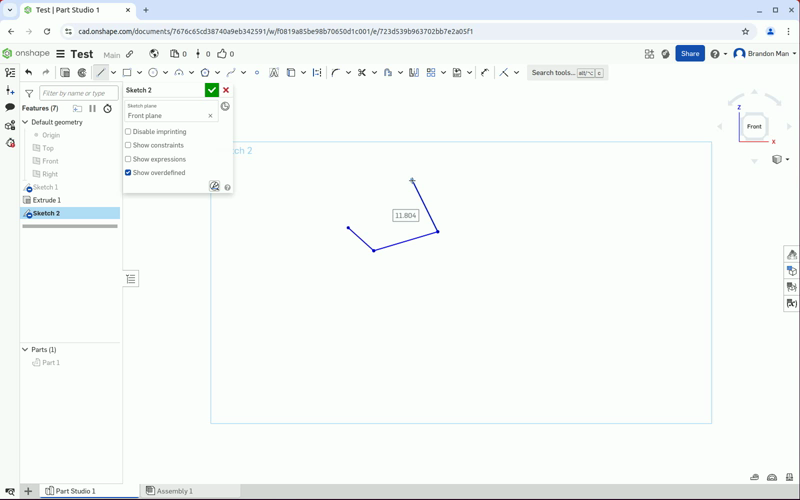
mouse_move(442, 180)
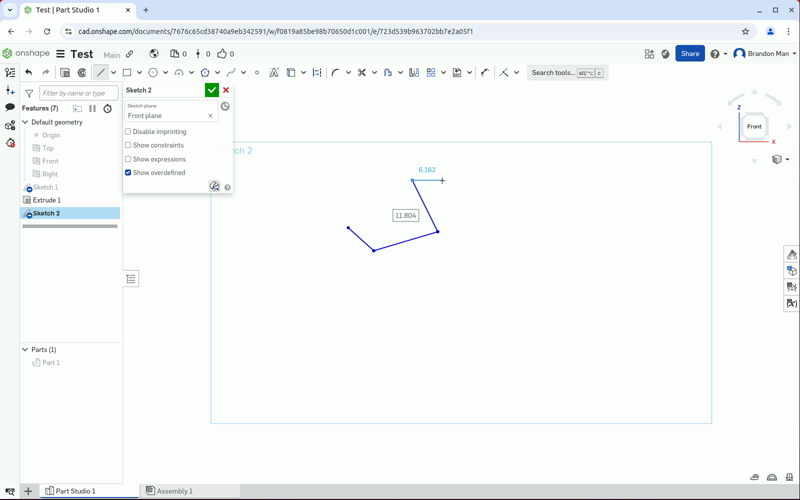
mouse_move(367, 185)
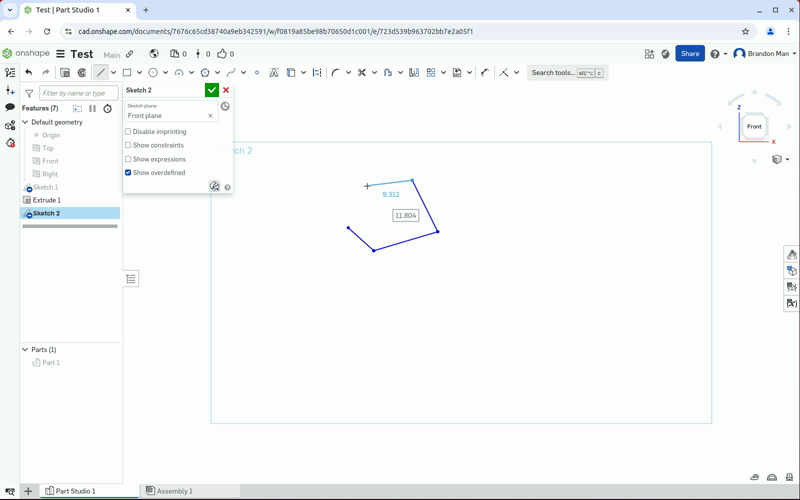
click(367, 185)
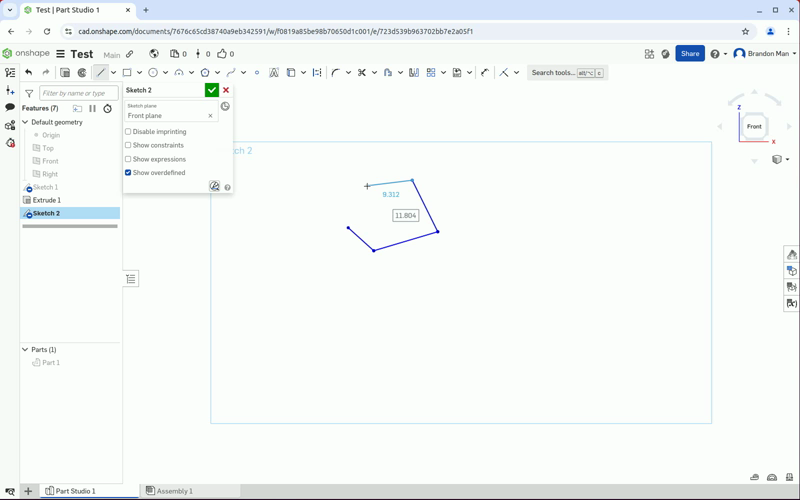
key_up(shift)
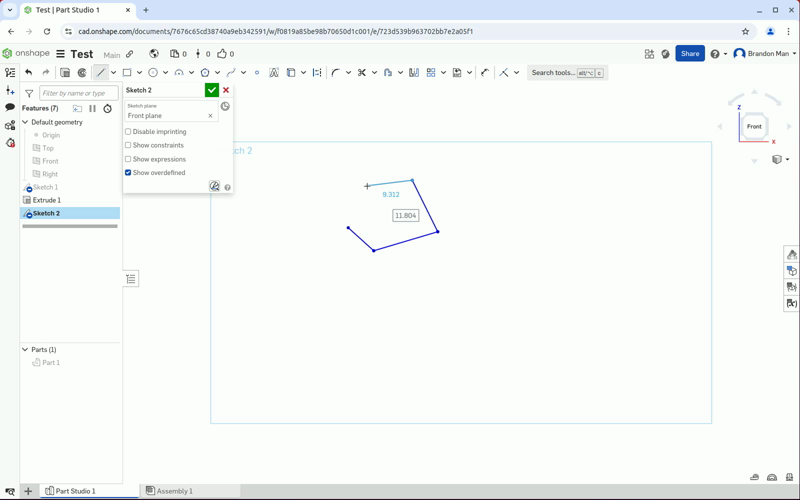
mouse_move(397, 185)
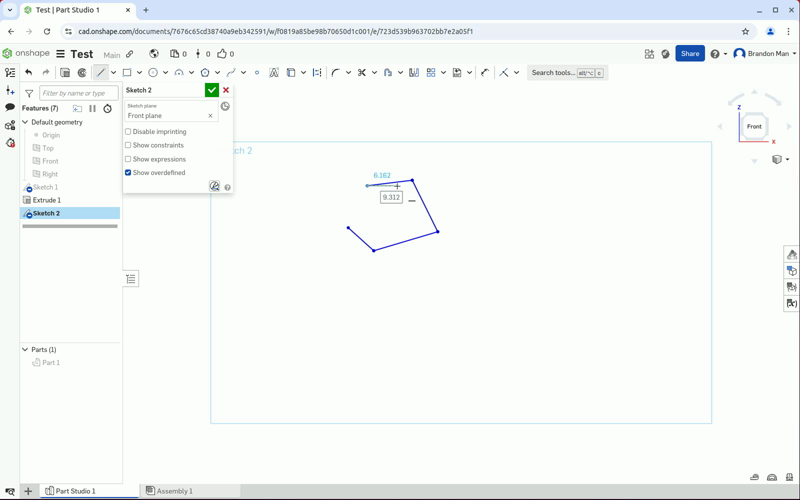
key_down(shift)
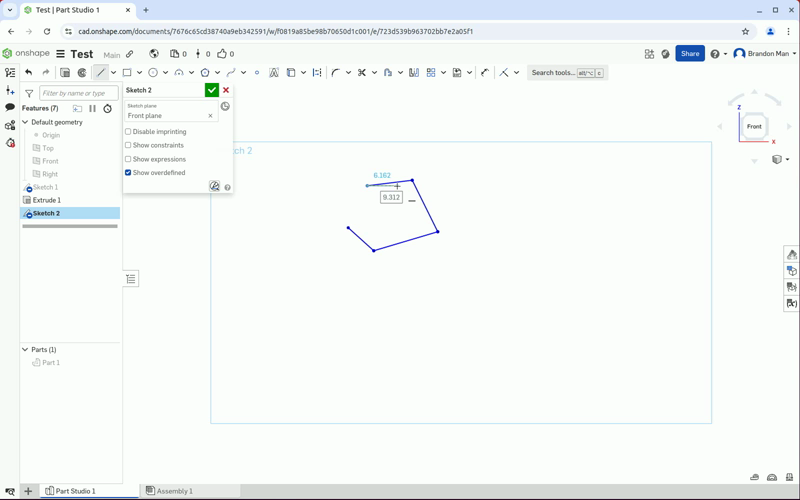
mouse_move(348, 227)
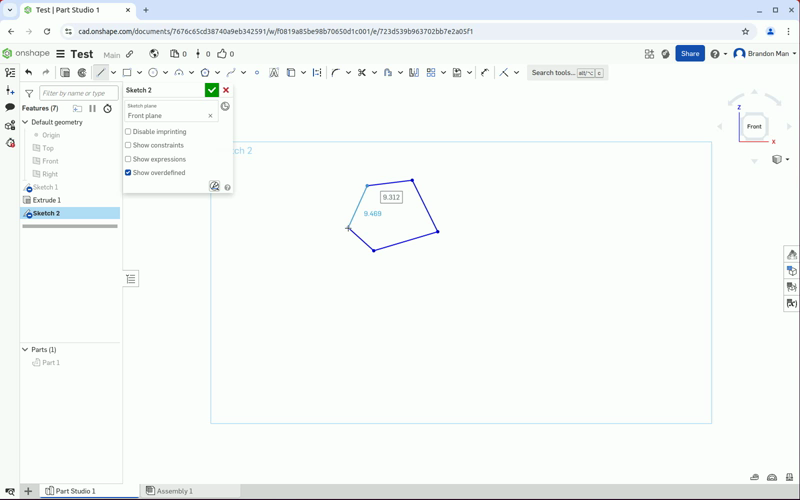
key_up(shift)
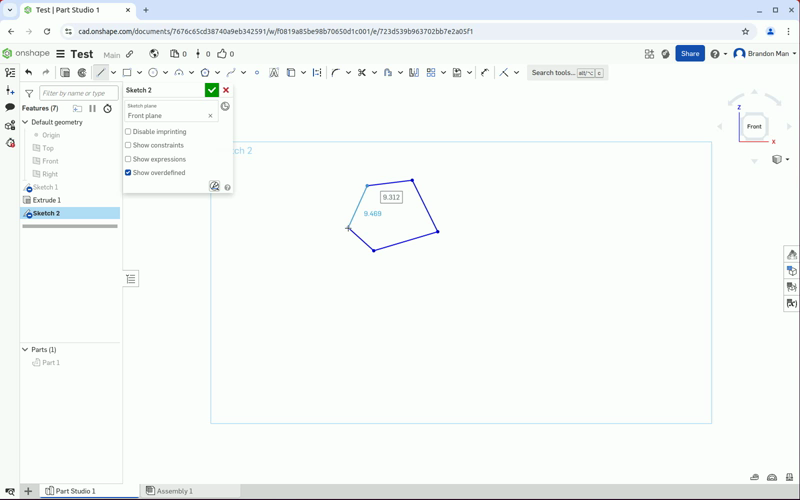
click(348, 227)
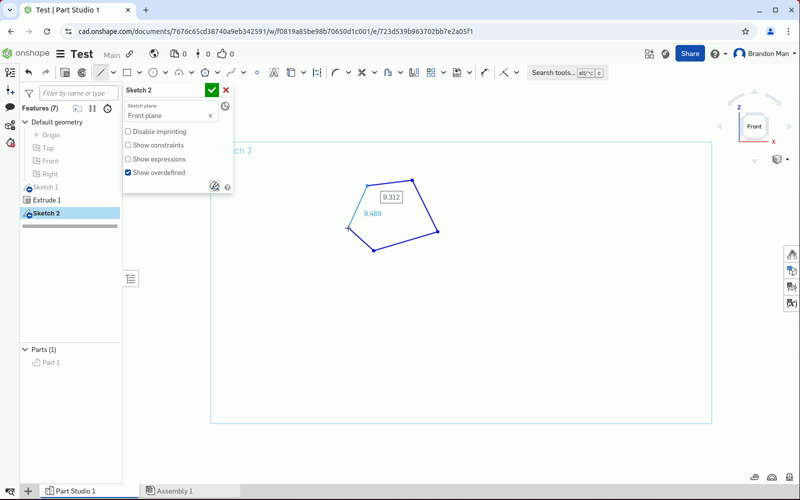
key(esc)
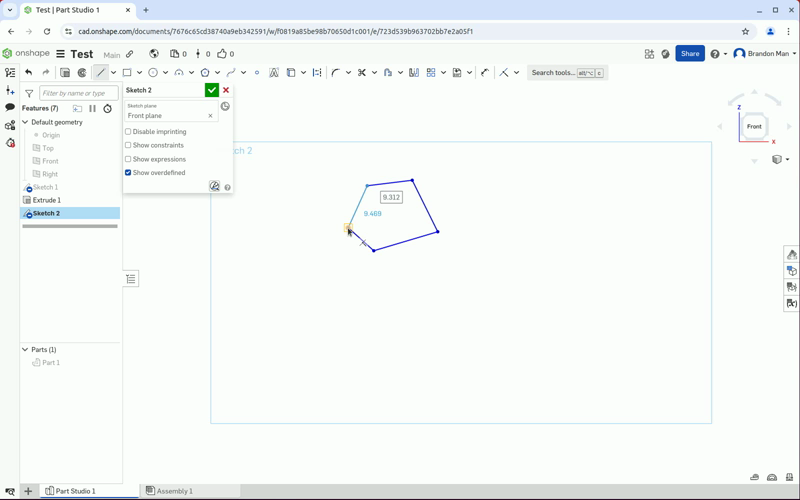
mouse_move(427, 219)
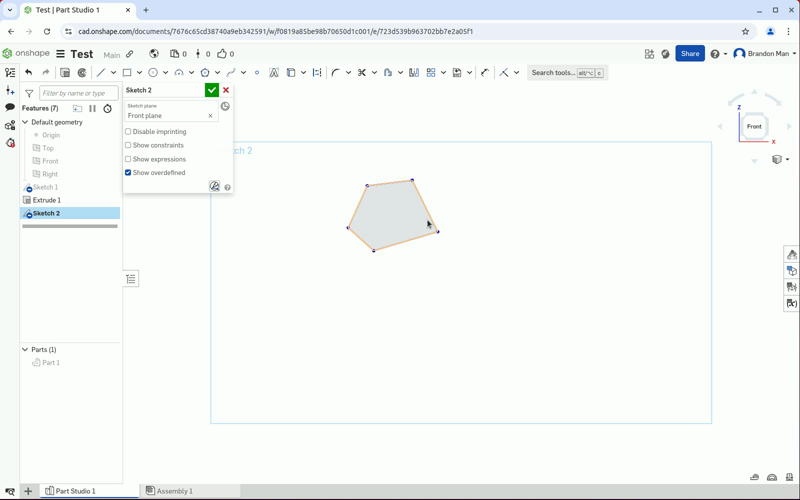
click(427, 219)
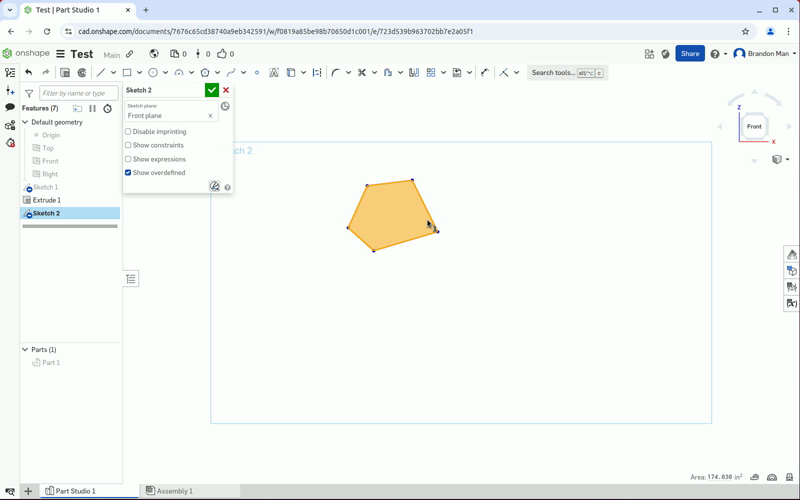
mouse_move(73, 352)
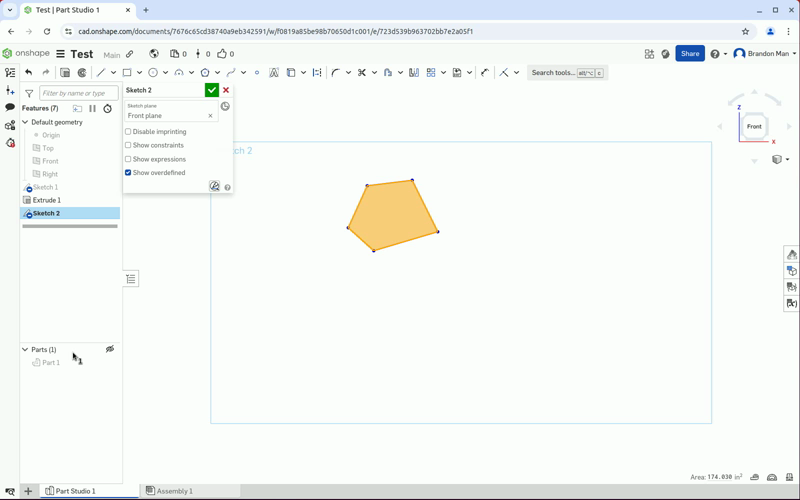
key(shift+y)
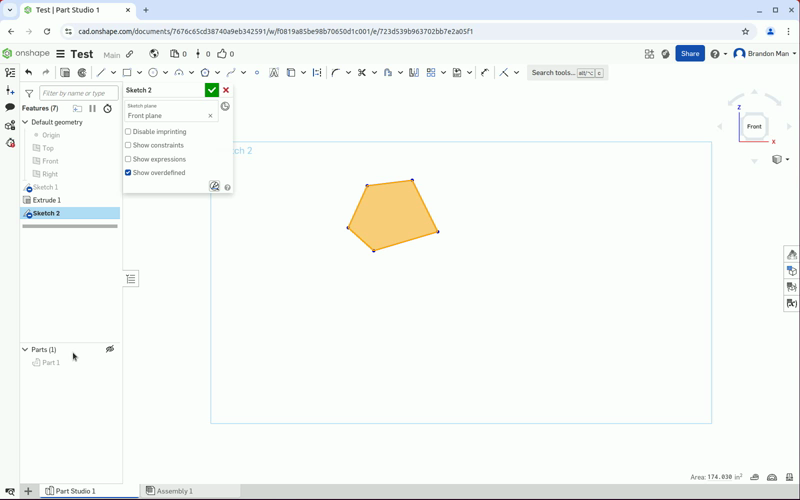
key(shift+e)
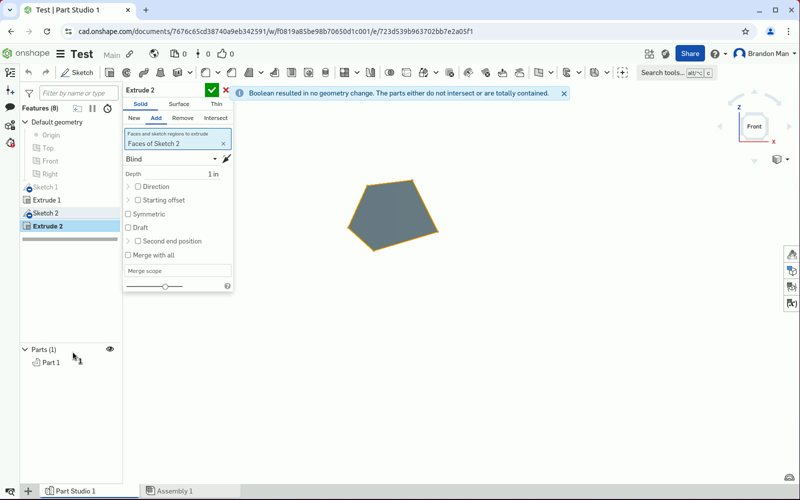
mouse_move(143, 106)
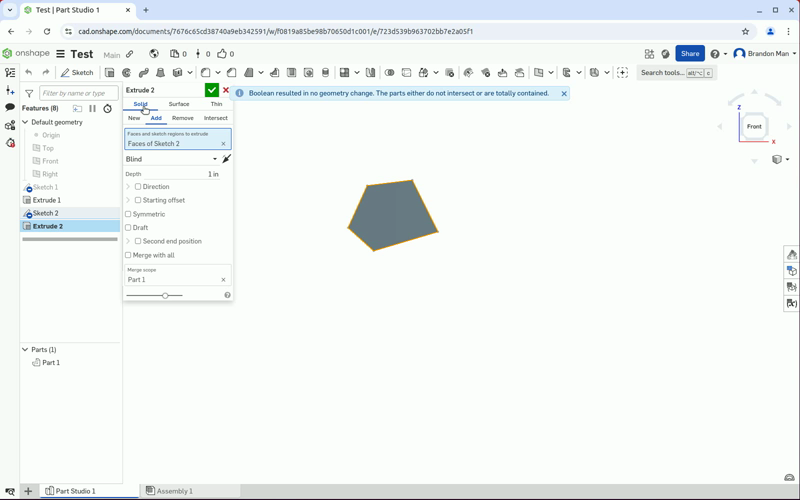
click(143, 106)
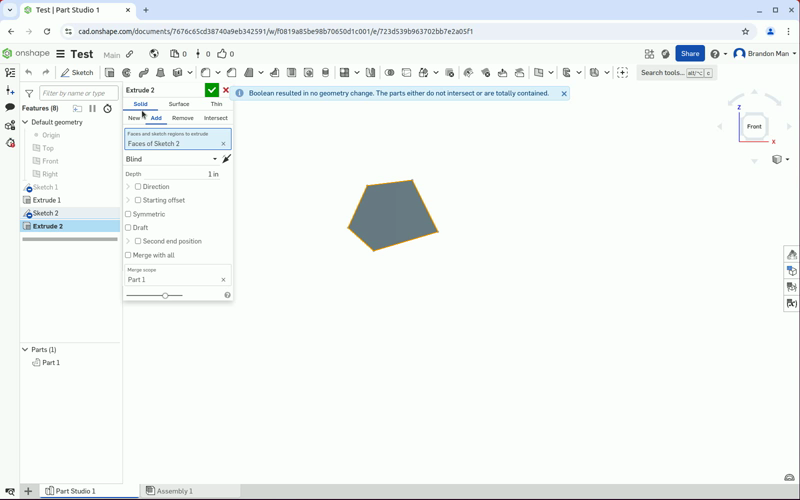
mouse_move(137, 120)
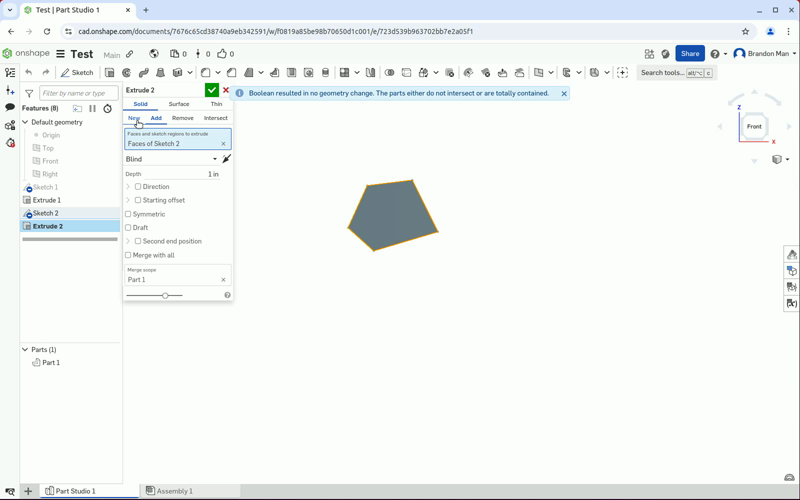
click(137, 120)
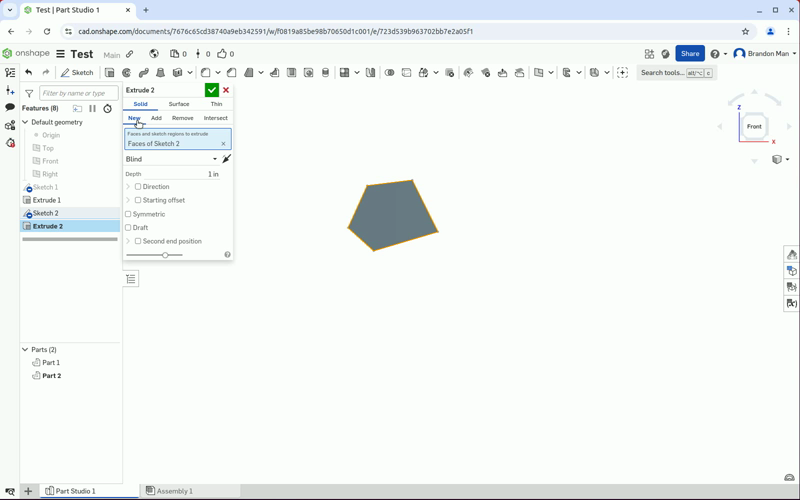
key(tab, 4)
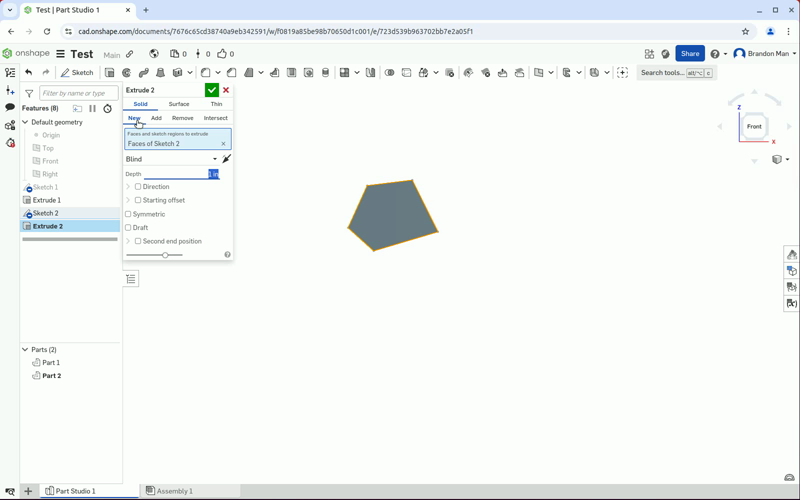
text(9.628)
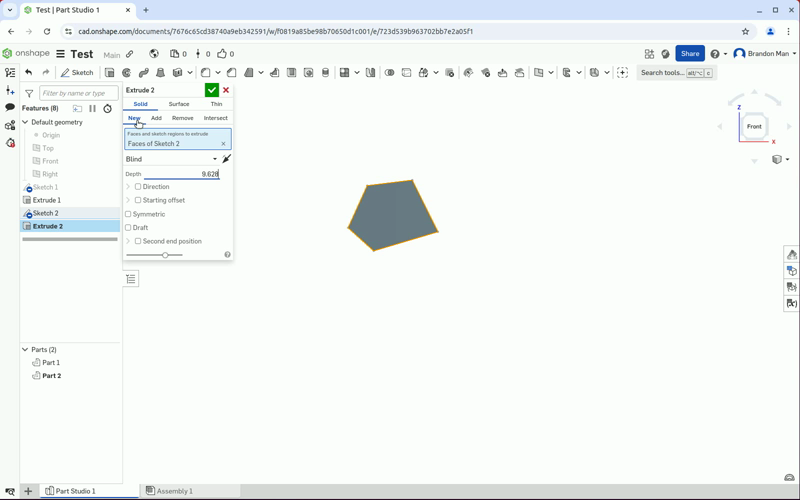
key(enter)
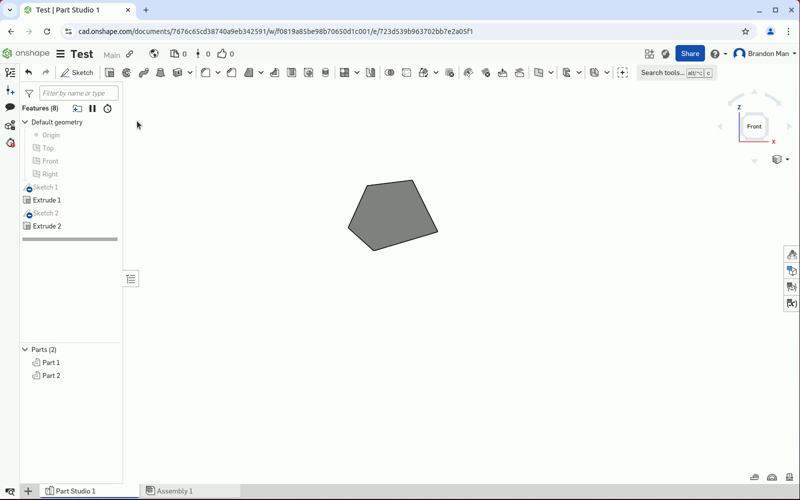
key(shift+h)
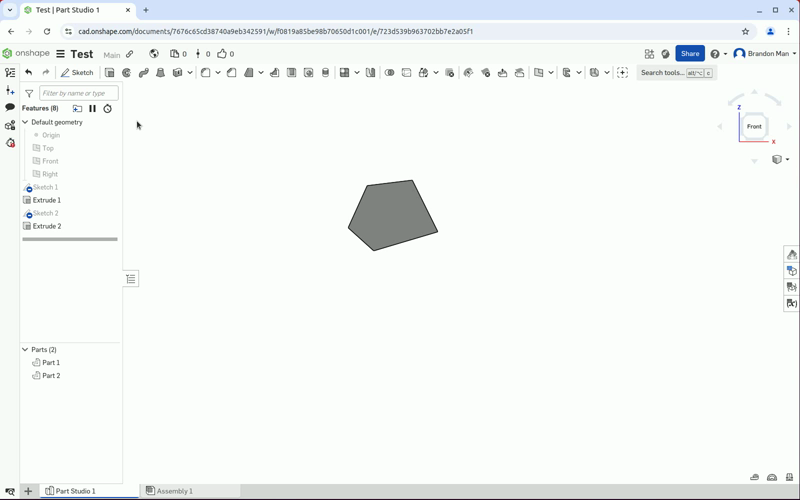
key(shift+h)
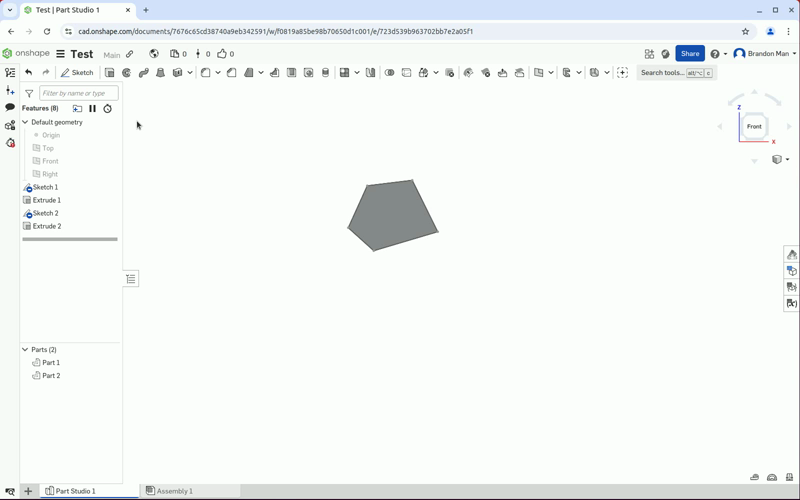
key(shift+7)
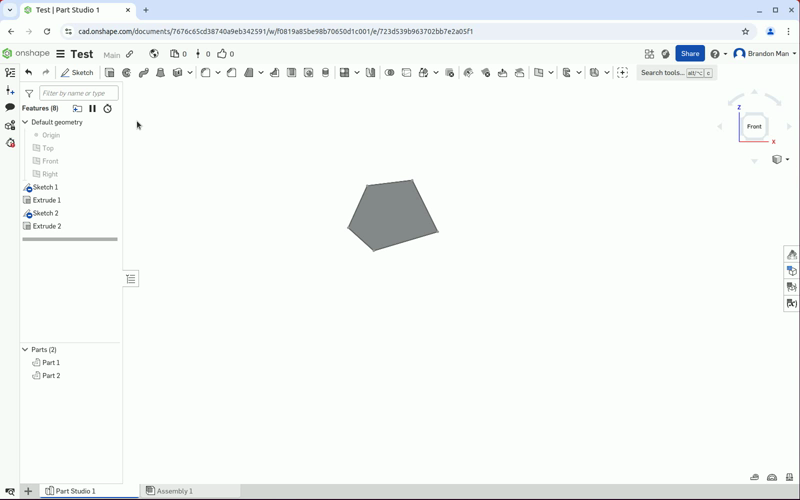
key(left, 2)
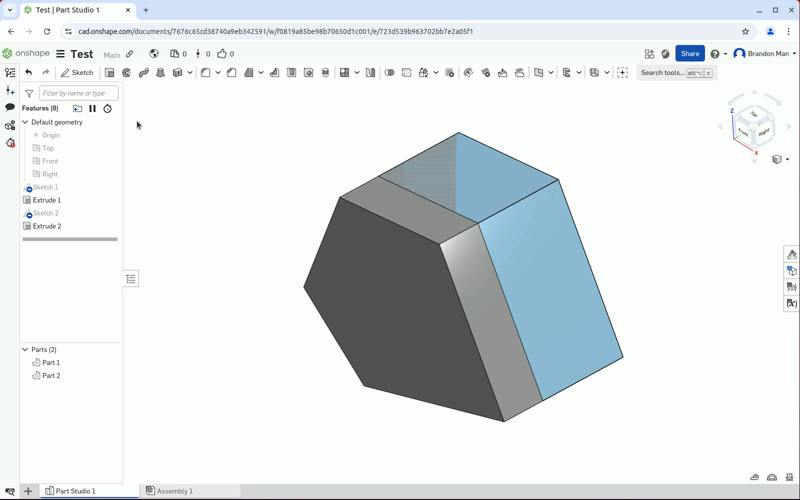
key(down, 2)
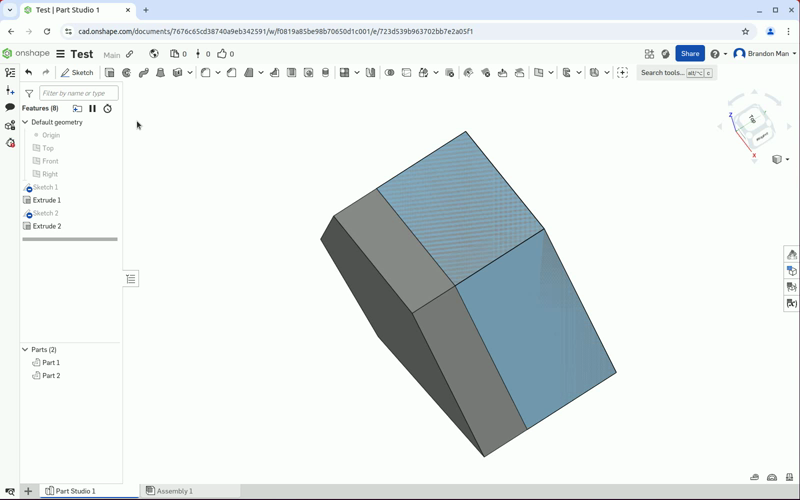
key(up, 2)
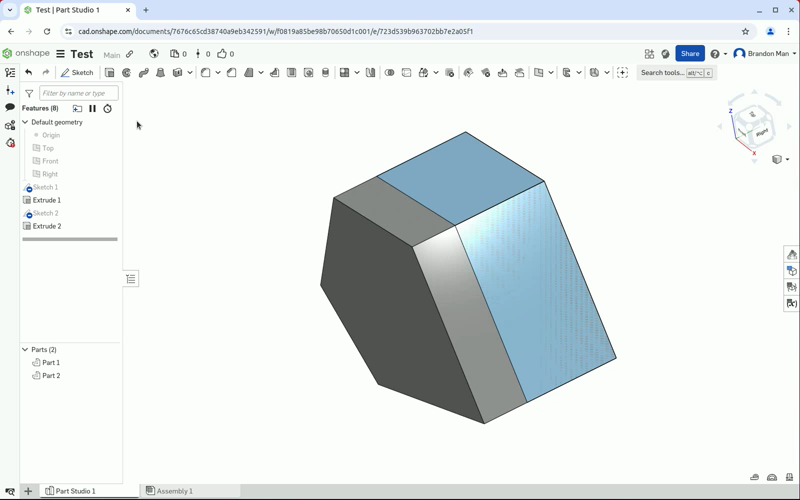
key(right, 2)
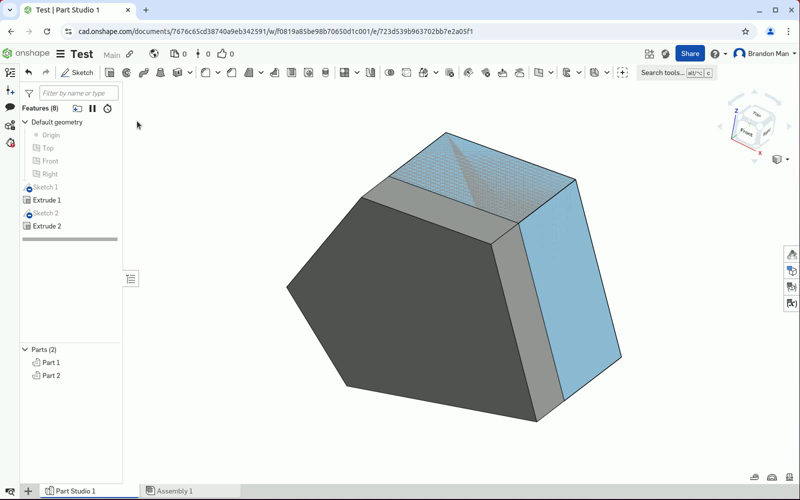
mouse_move(73, 189)
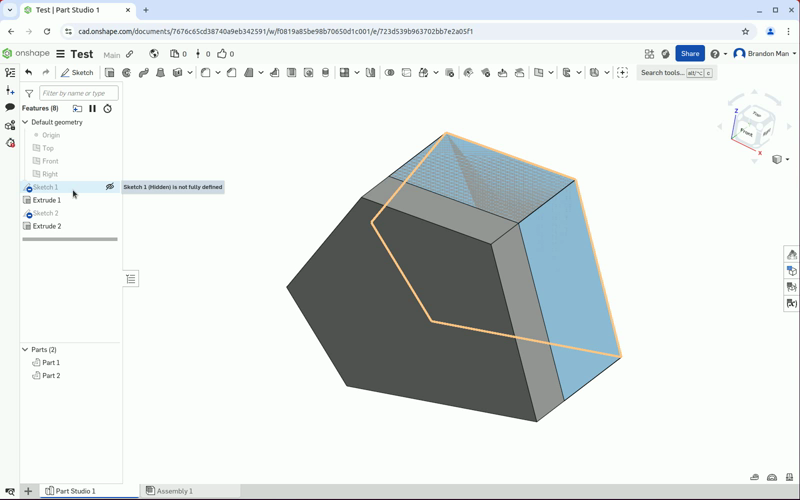
click(73, 189)